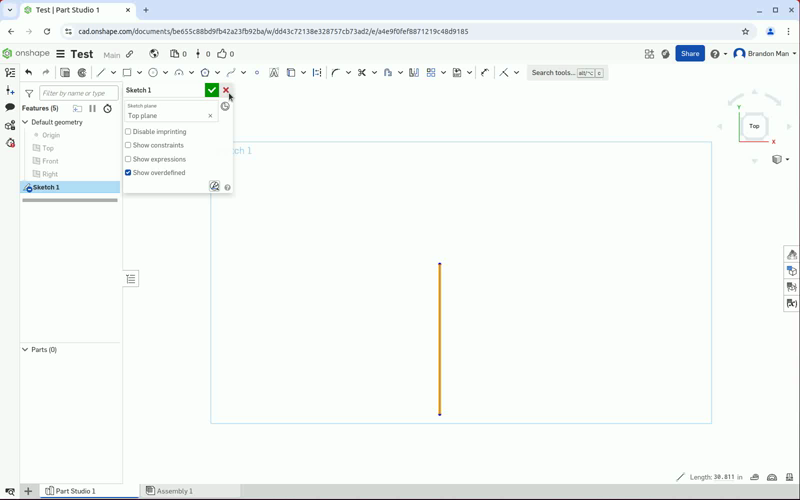
key(shift+h)
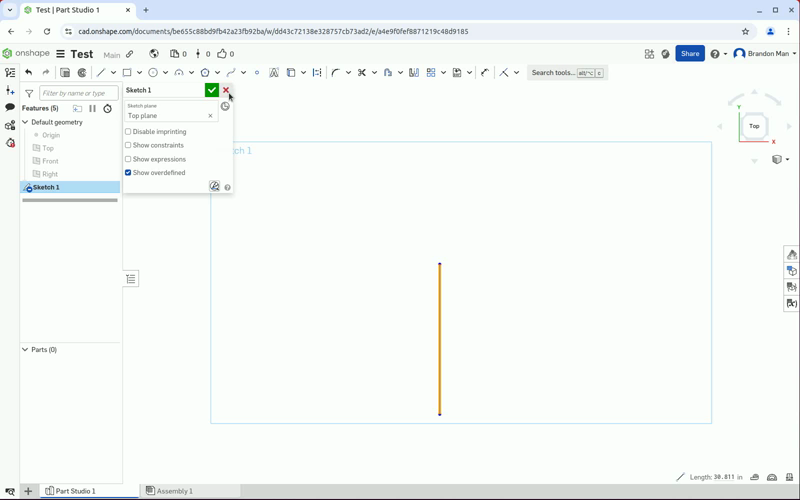
key(shift+s)
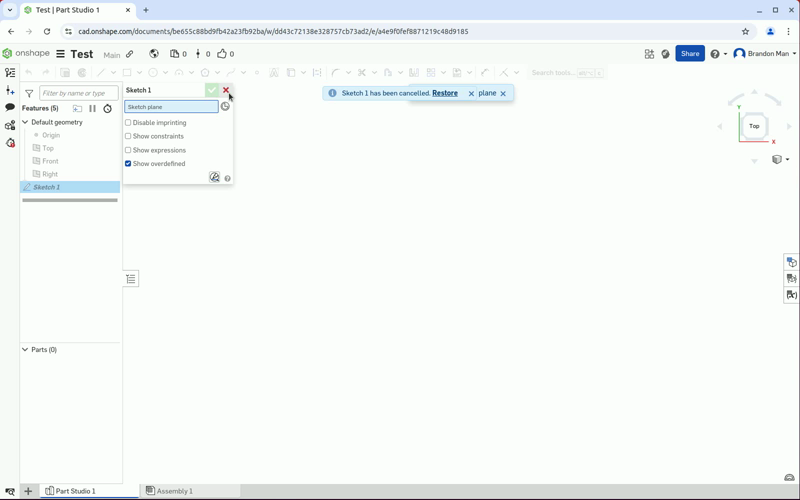
mouse_move(73, 150)
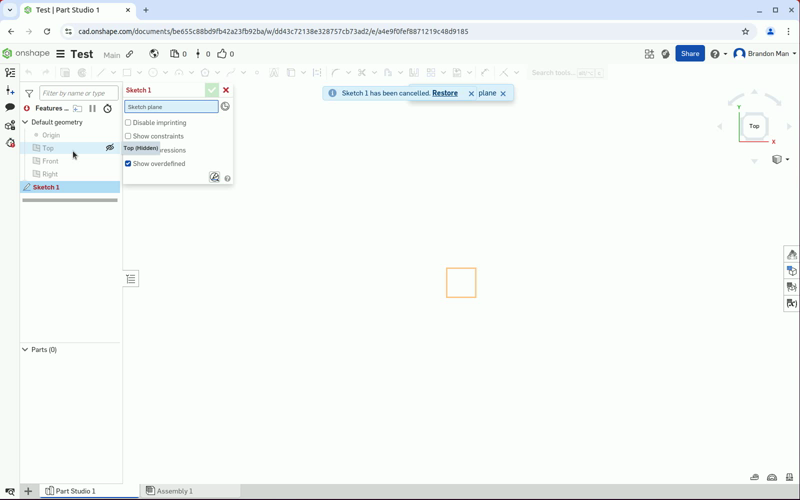
click(73, 150)
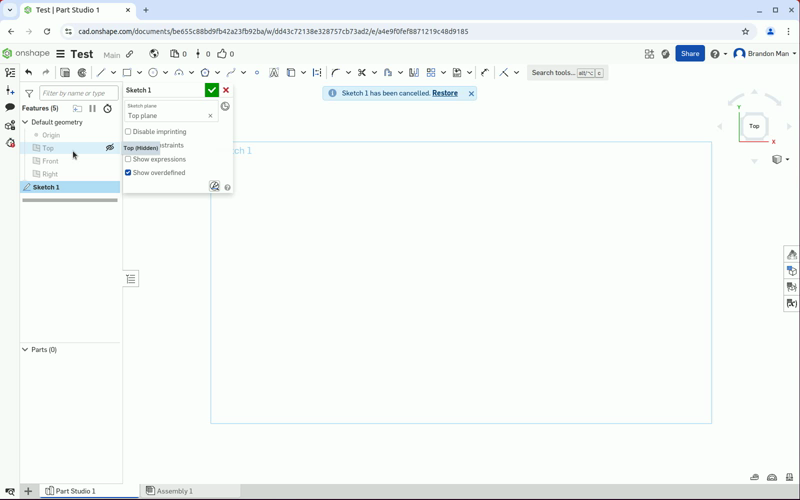
mouse_move(73, 352)
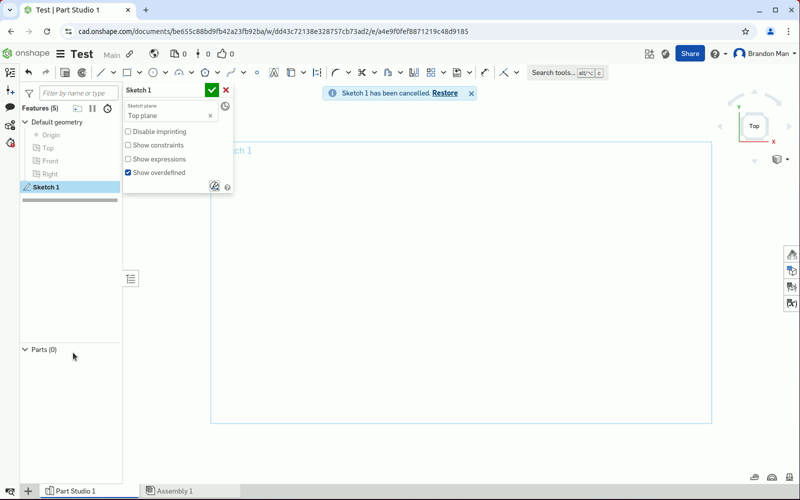
key(y)
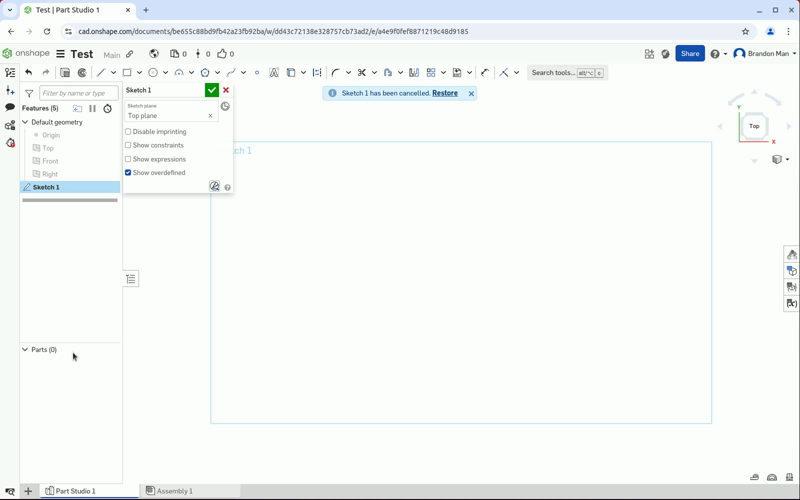
key(c)
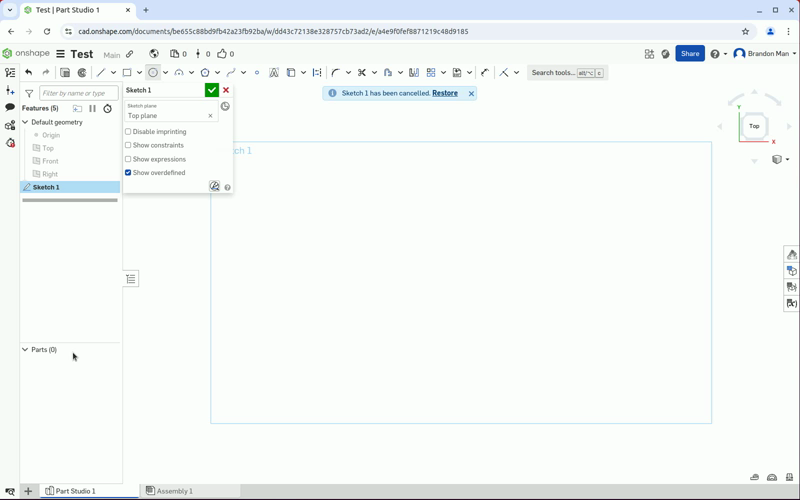
key_down(shift)
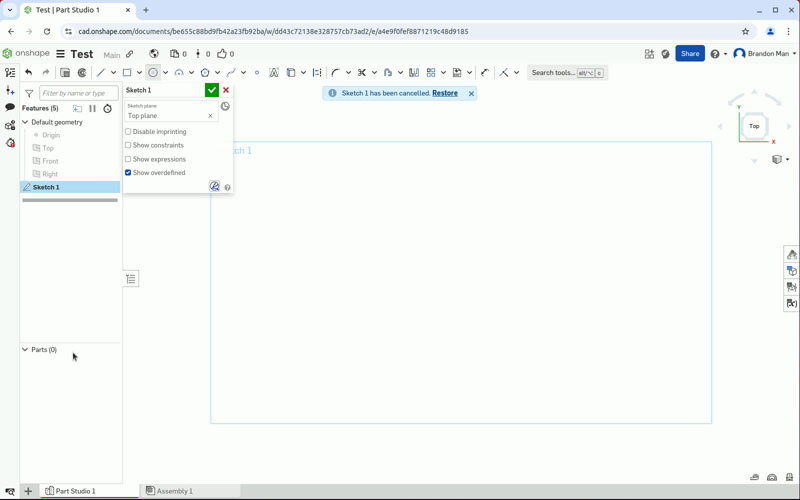
mouse_move(377, 271)
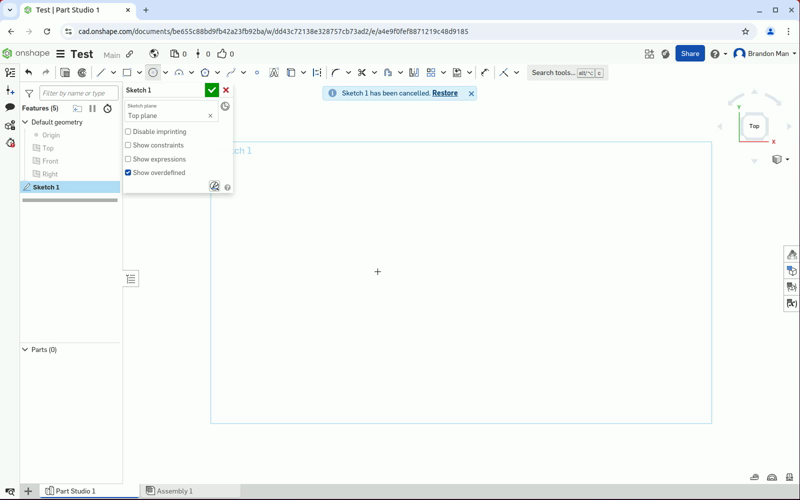
click(377, 271)
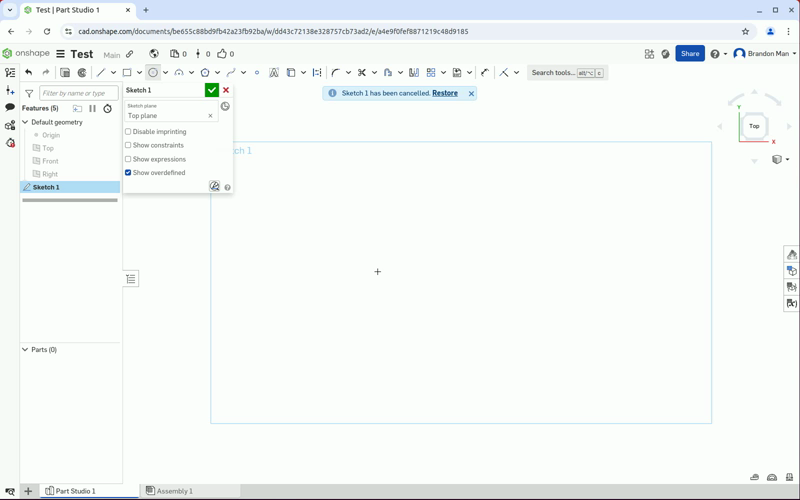
key_up(shift)
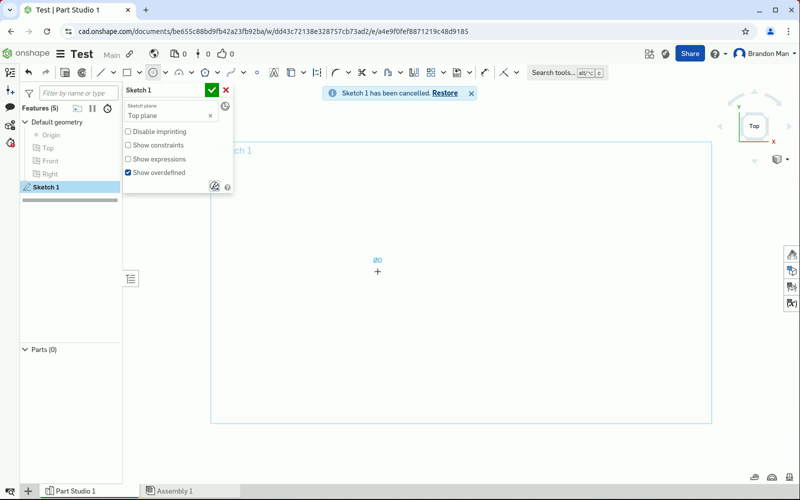
mouse_move(384, 271)
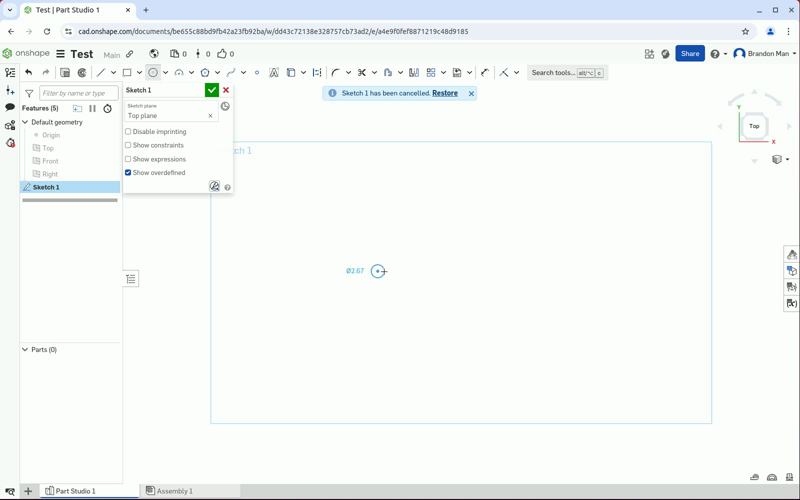
click(384, 271)
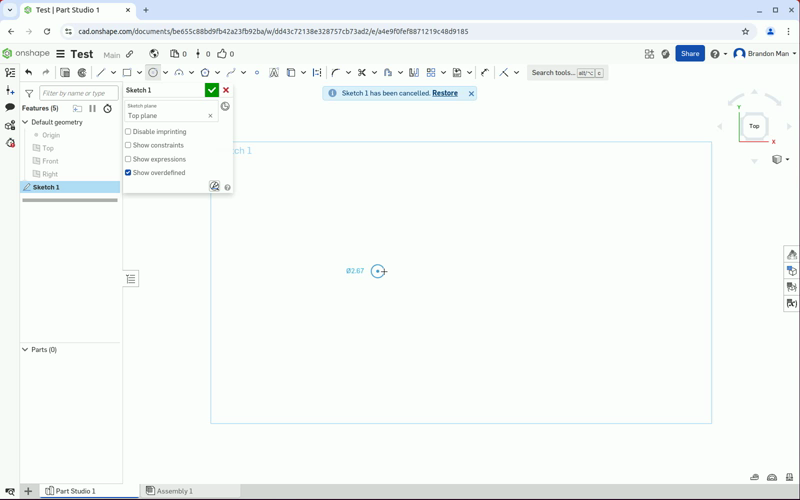
key(esc)
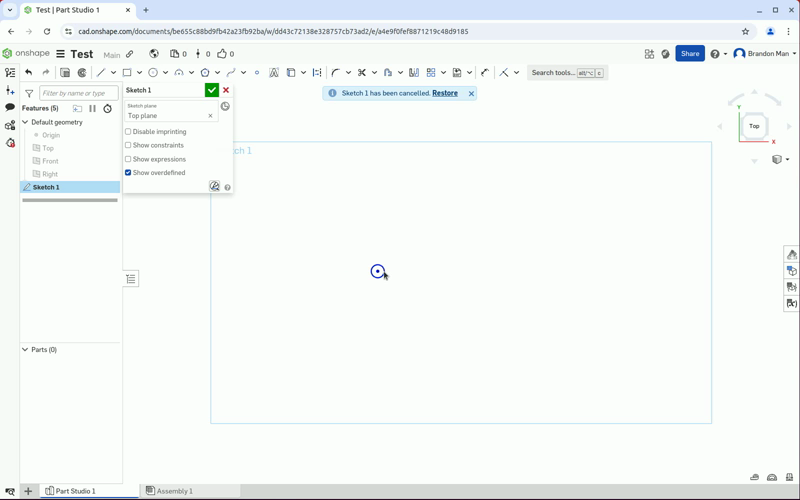
mouse_move(379, 276)
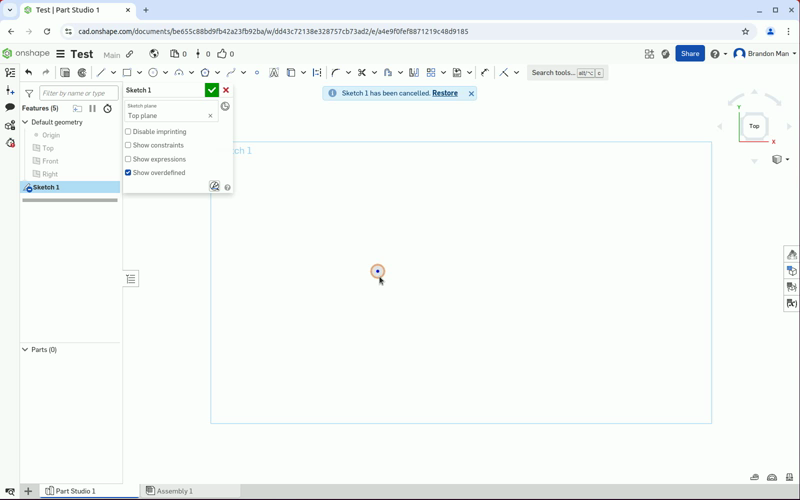
scroll(6)
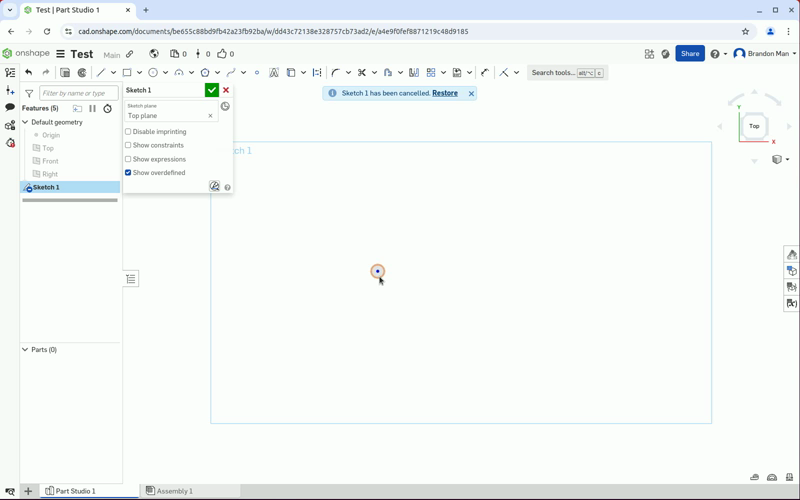
scroll(6)
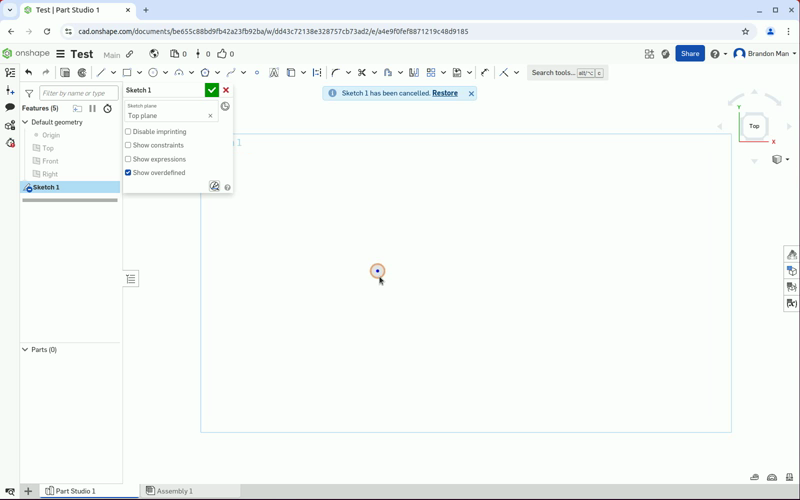
scroll(6)
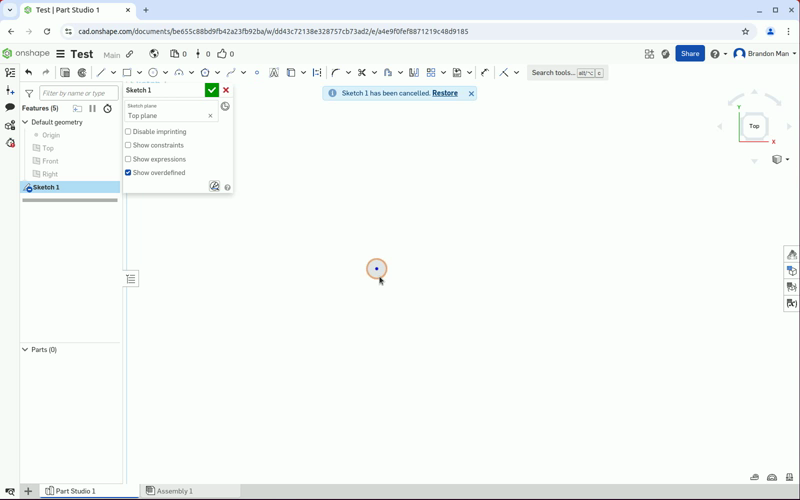
scroll(6)
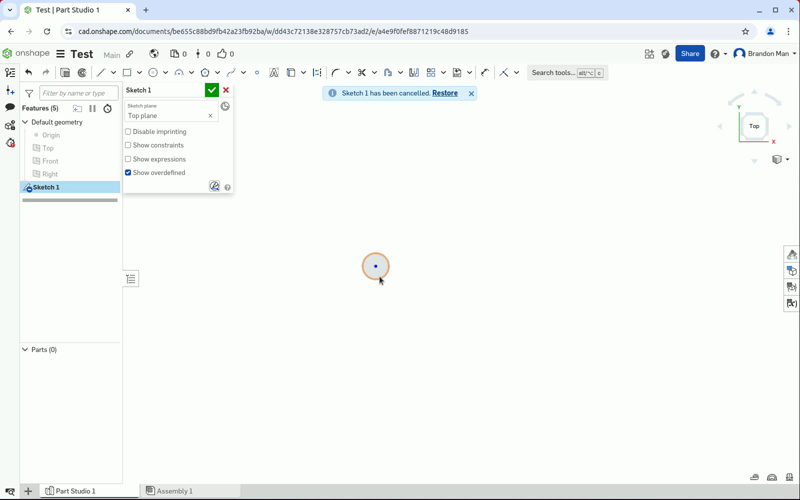
scroll(6)
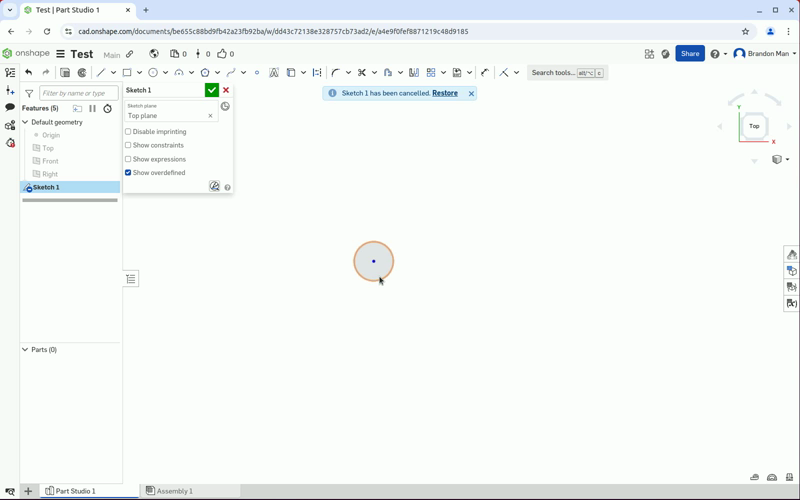
scroll(6)
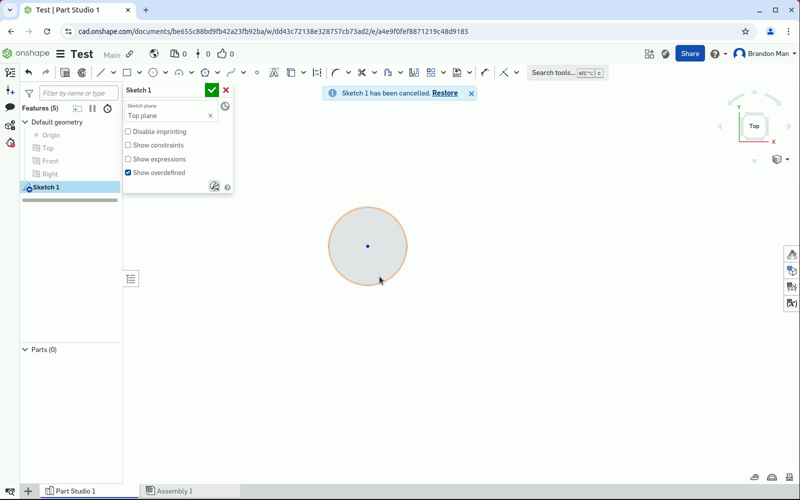
scroll(6)
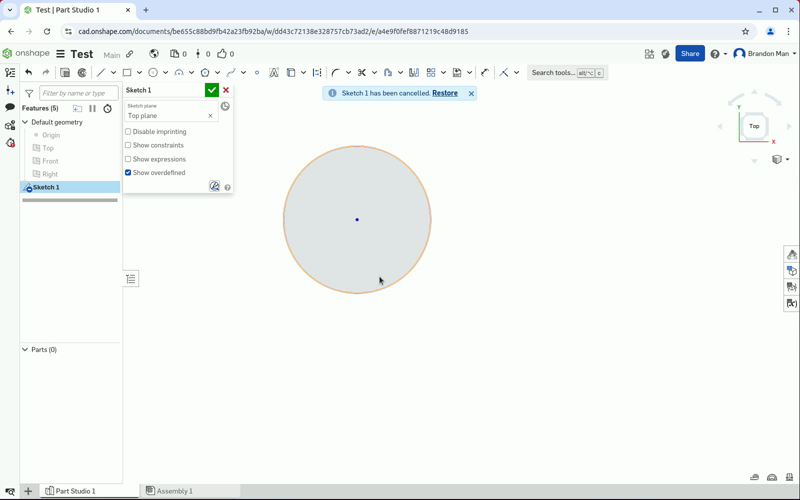
click(379, 276)
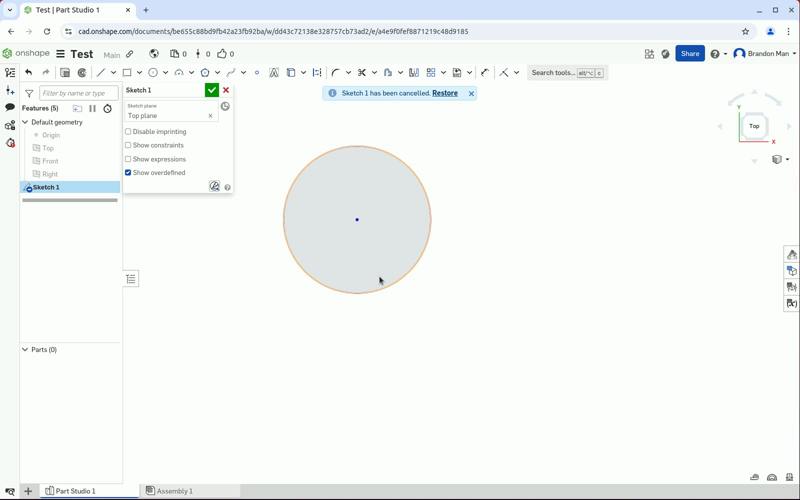
scroll(-6)
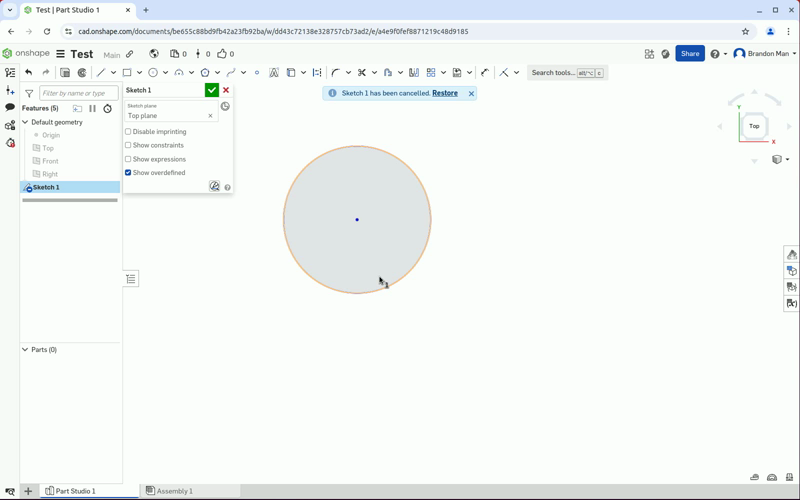
scroll(-6)
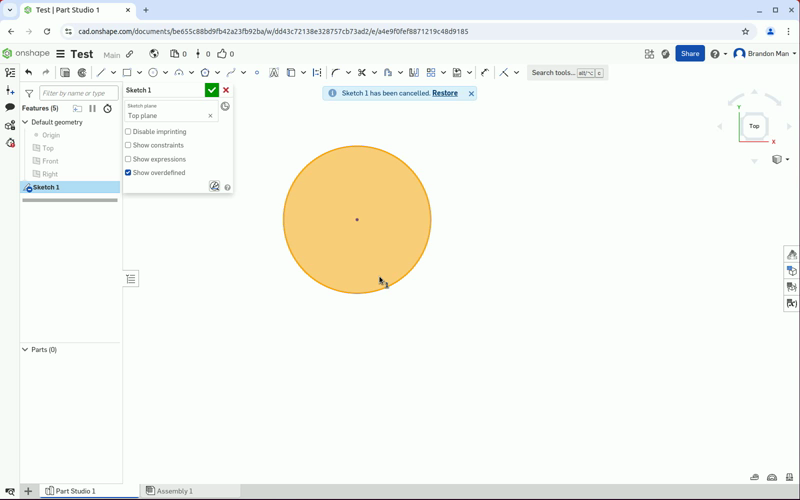
scroll(-6)
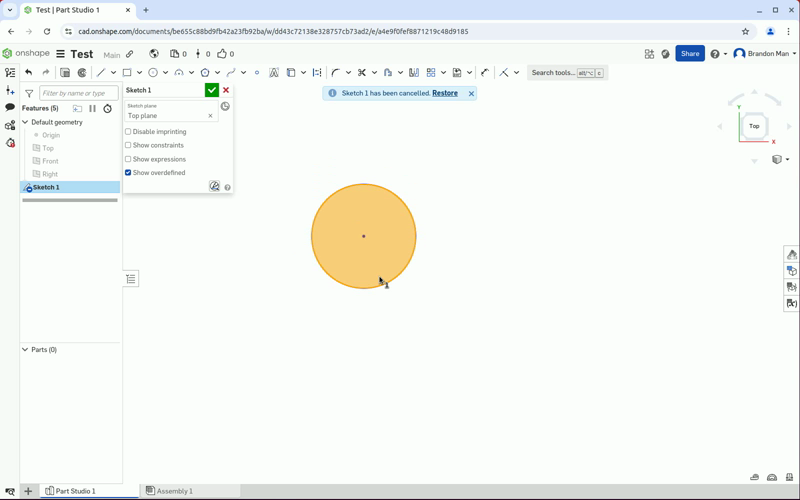
scroll(-6)
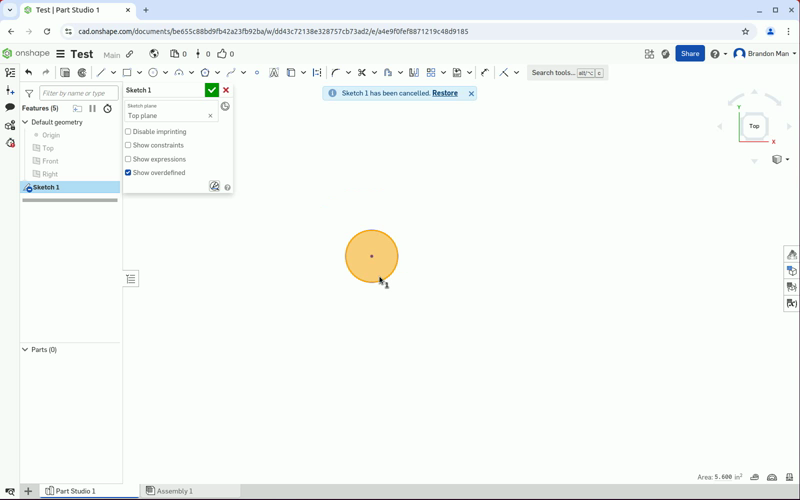
scroll(-6)
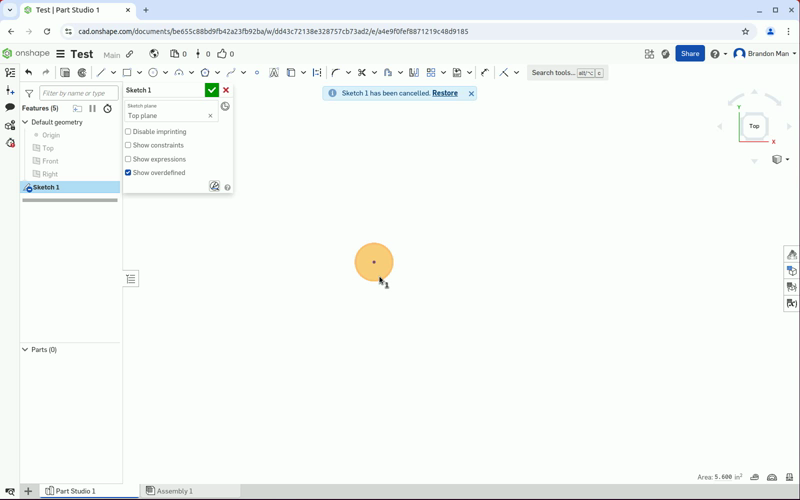
scroll(-6)
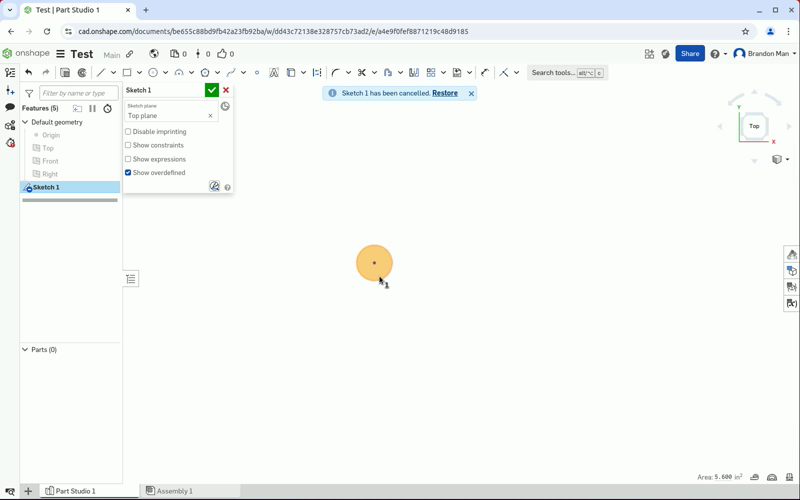
scroll(-6)
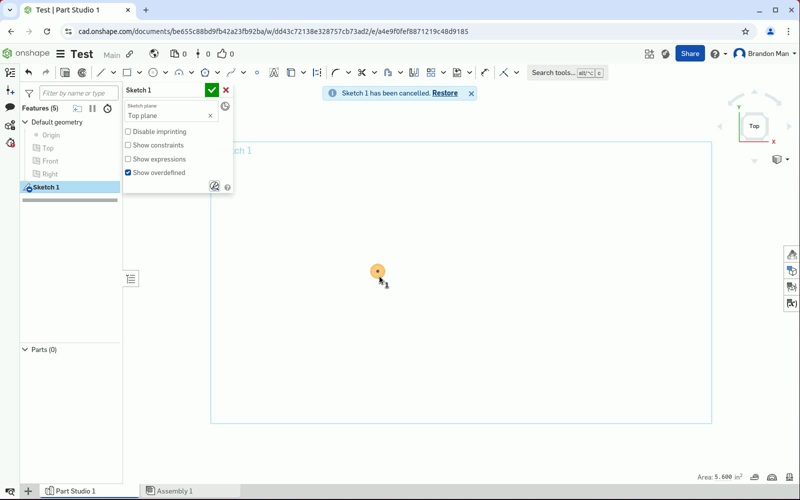
mouse_move(73, 352)
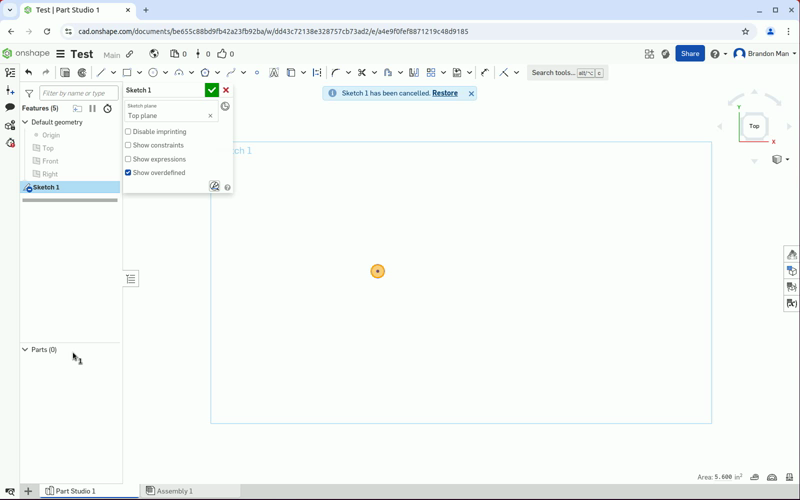
key(shift+y)
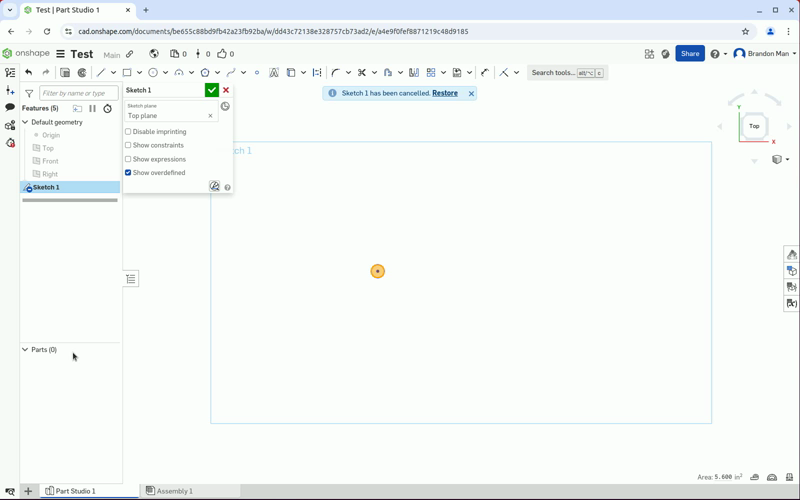
key(shift+e)
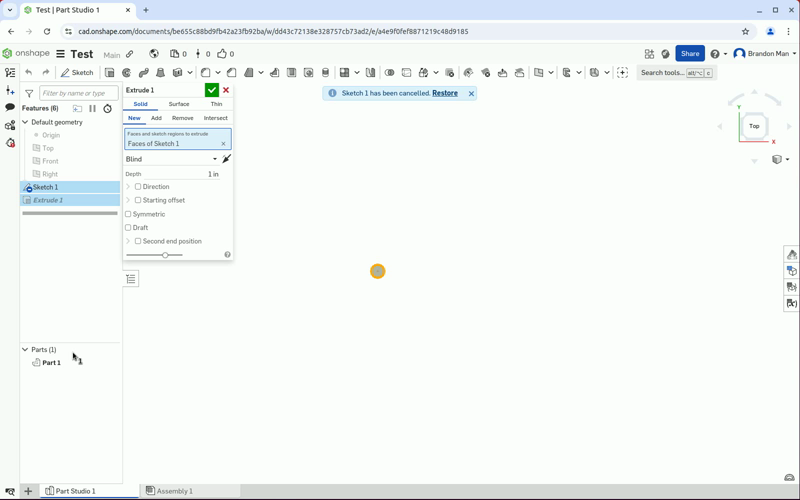
mouse_move(143, 106)
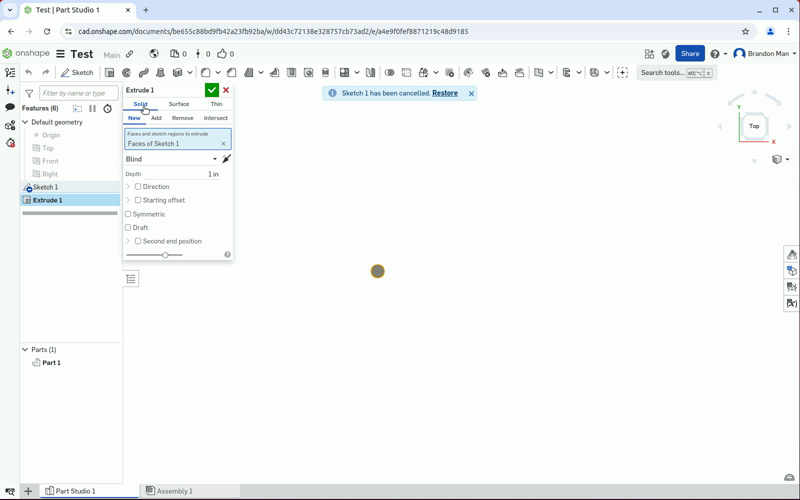
click(143, 106)
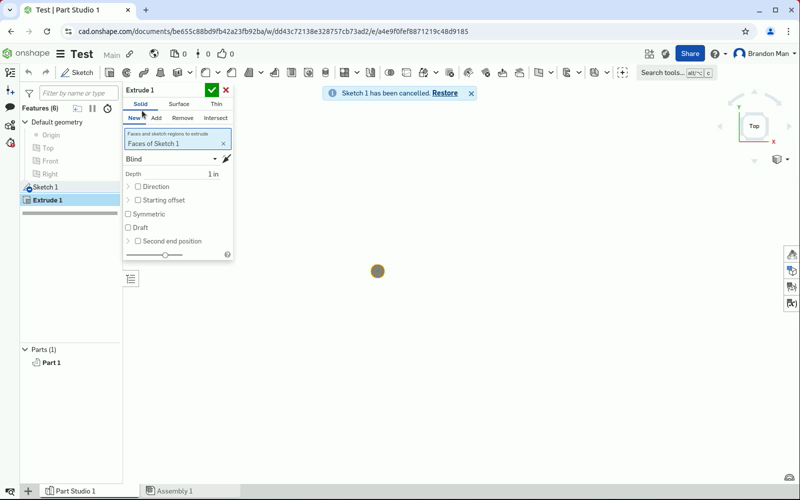
mouse_move(137, 120)
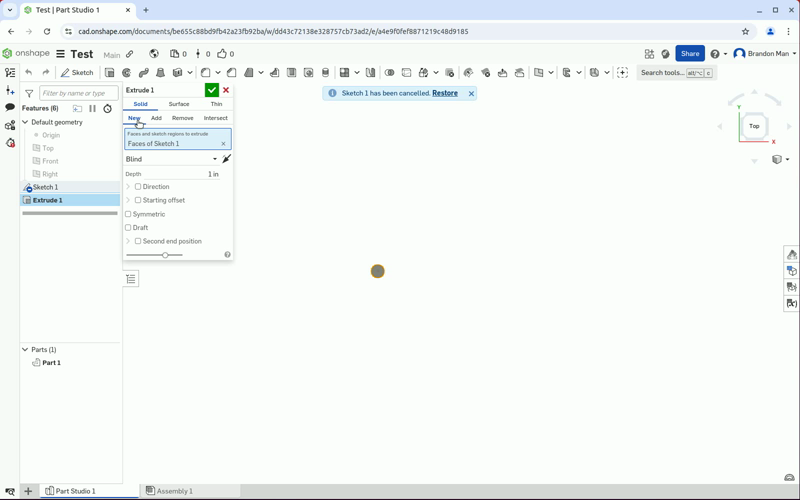
click(137, 120)
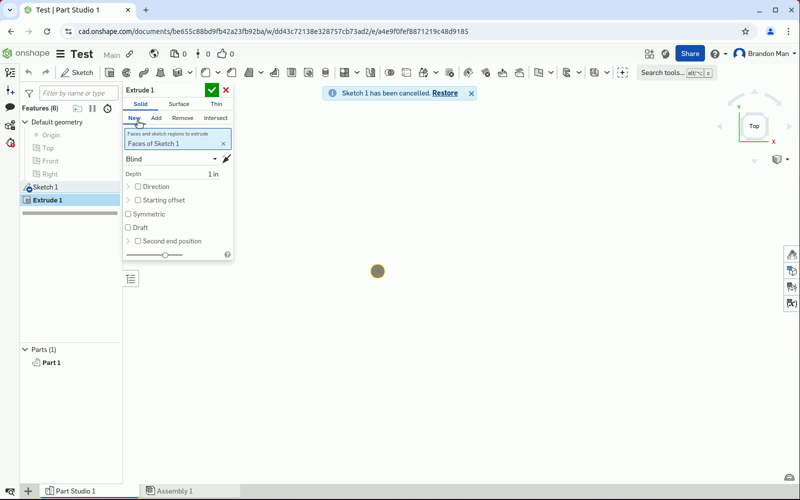
key(tab, 4)
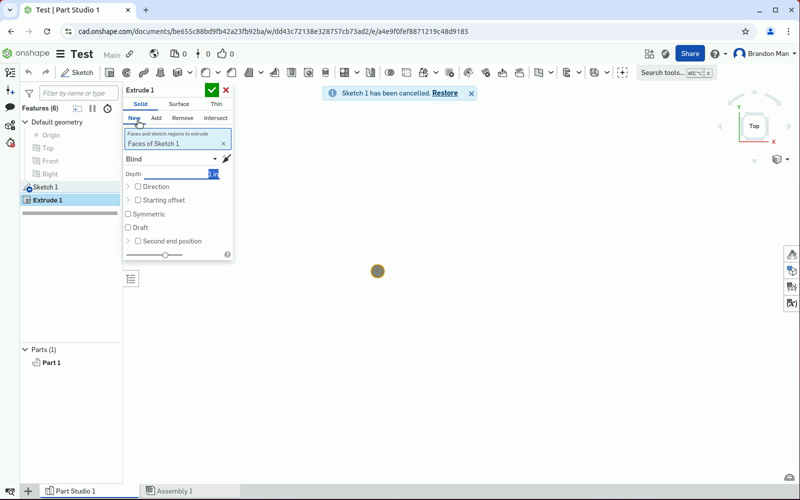
text(5.055)
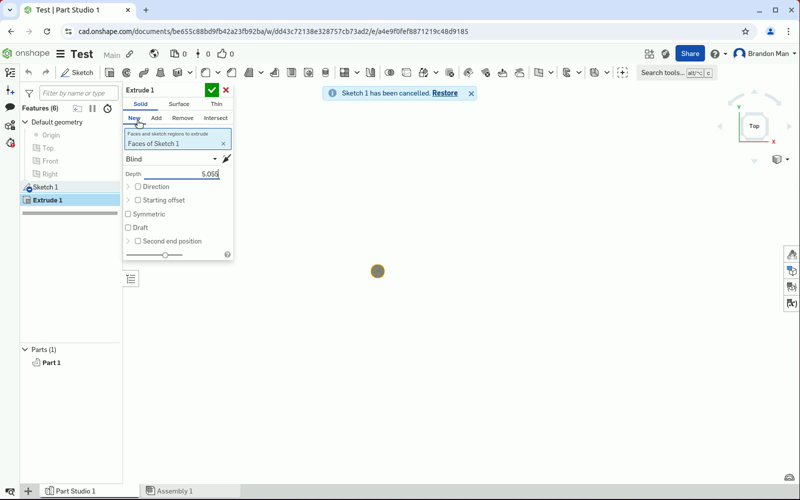
key(enter)
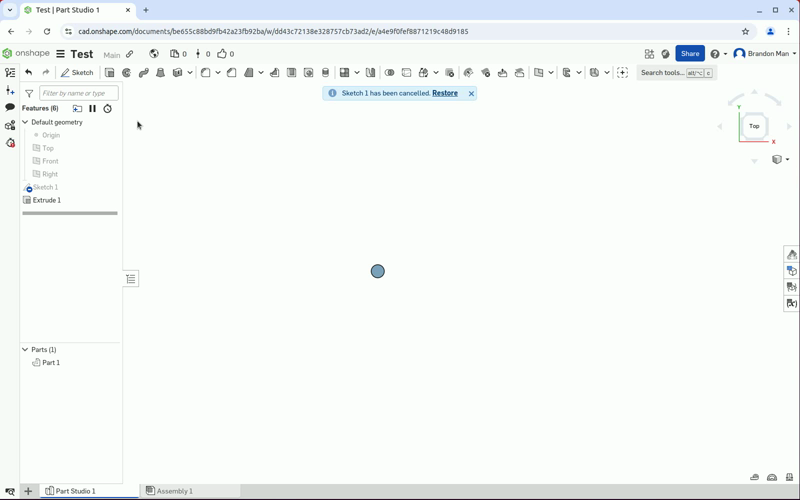
key(shift+h)
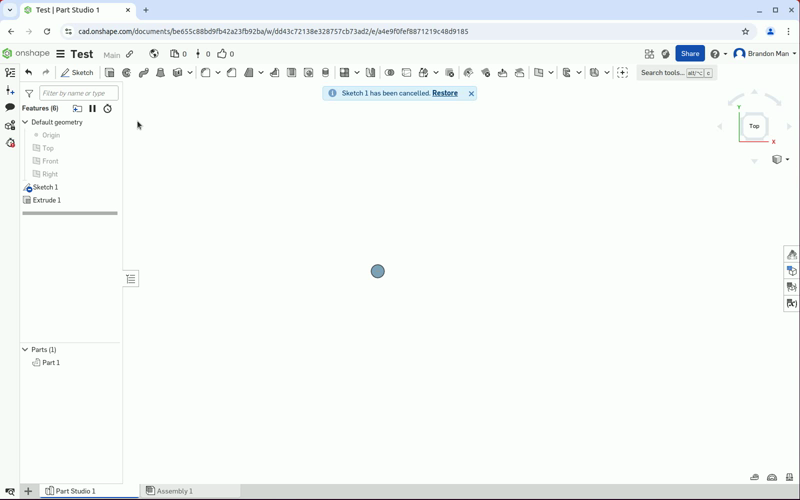
key(shift+h)
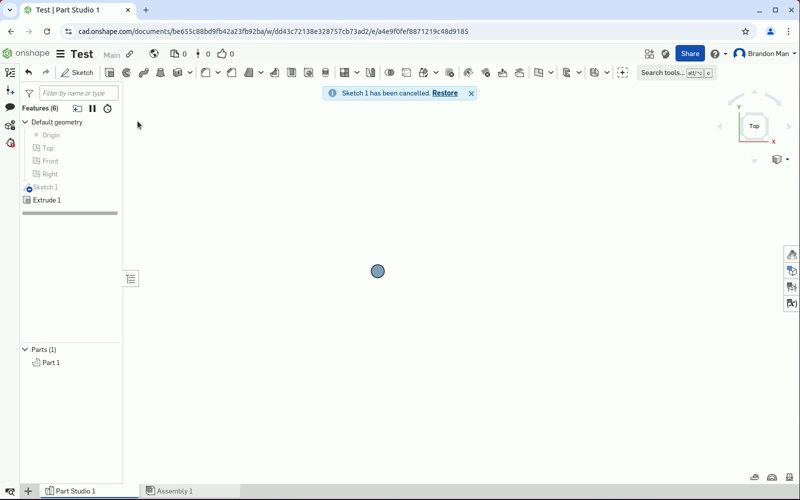
mouse_move(73, 189)
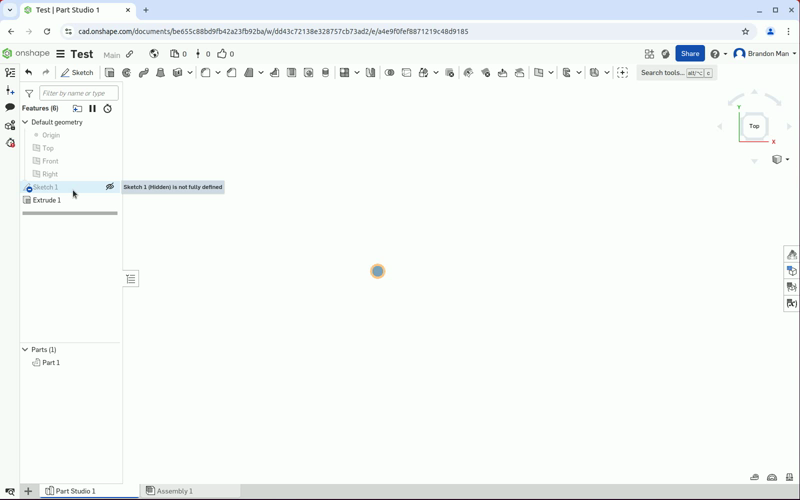
click(73, 189)
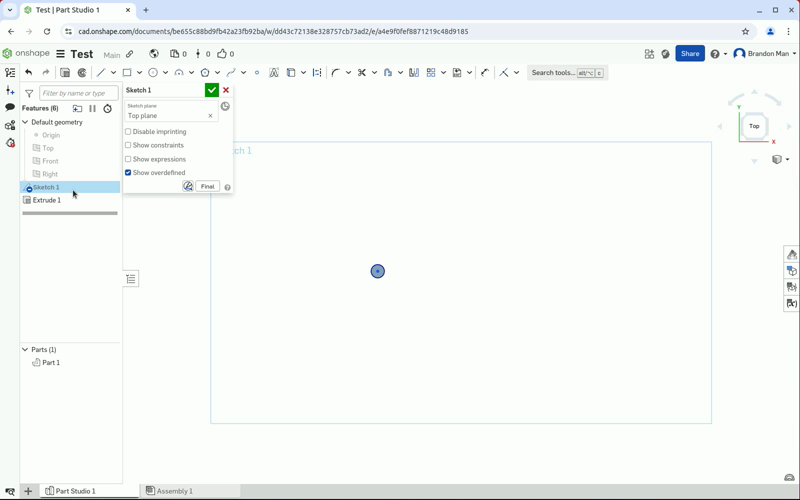
mouse_move(229, 92)
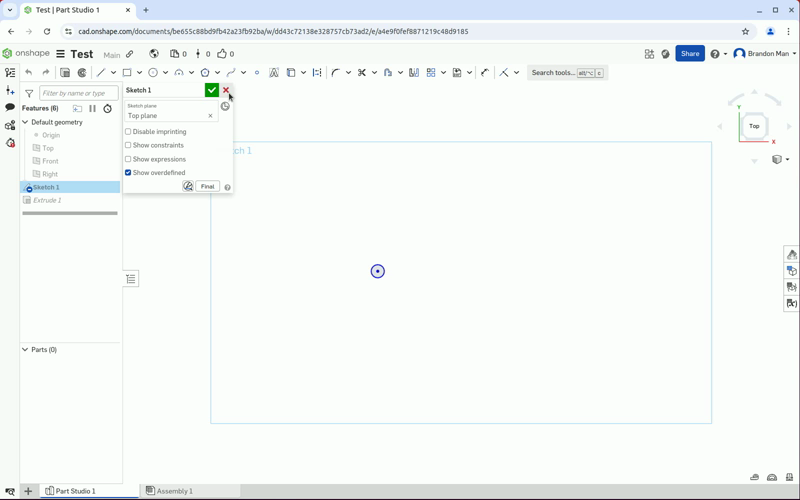
click(229, 92)
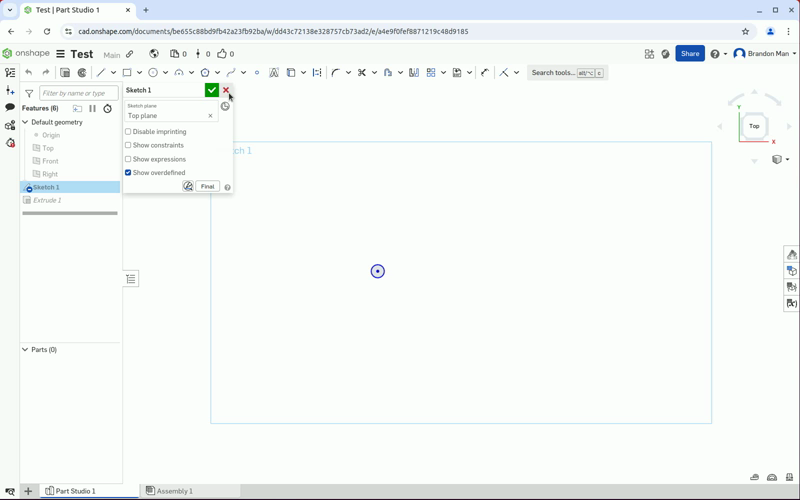
key(shift+s)
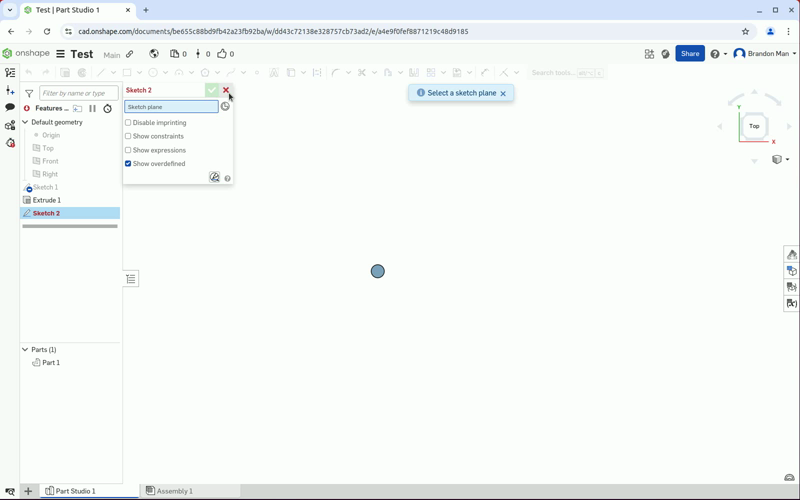
mouse_move(73, 150)
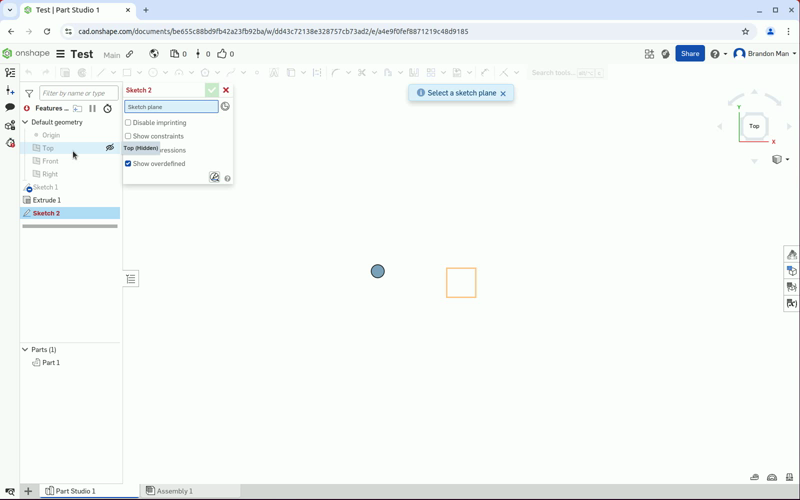
click(73, 150)
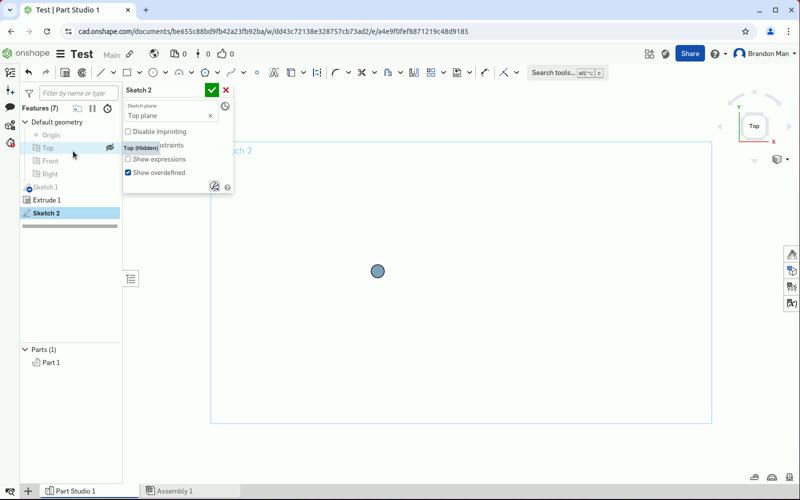
mouse_move(73, 352)
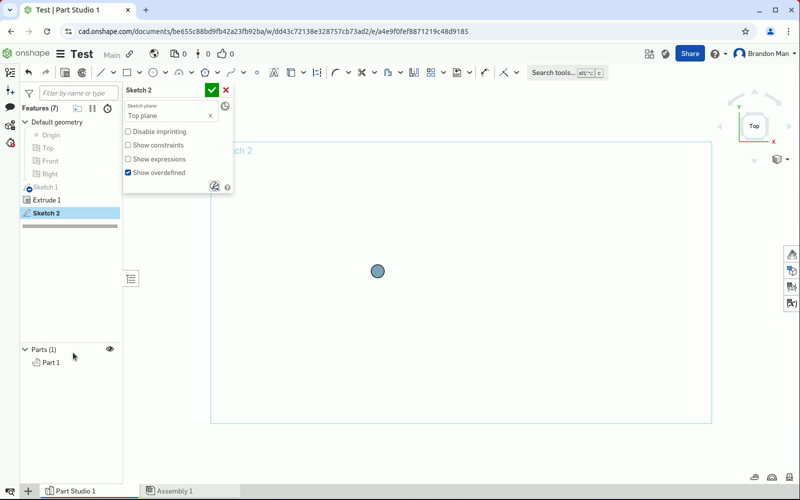
key(y)
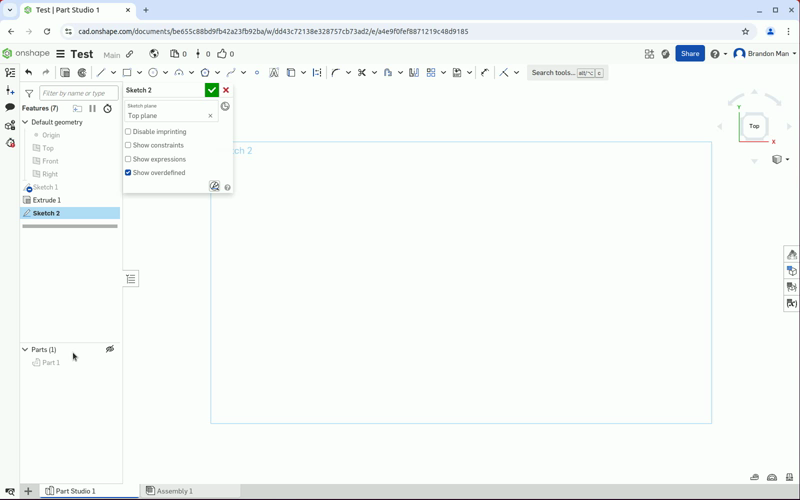
key(c)
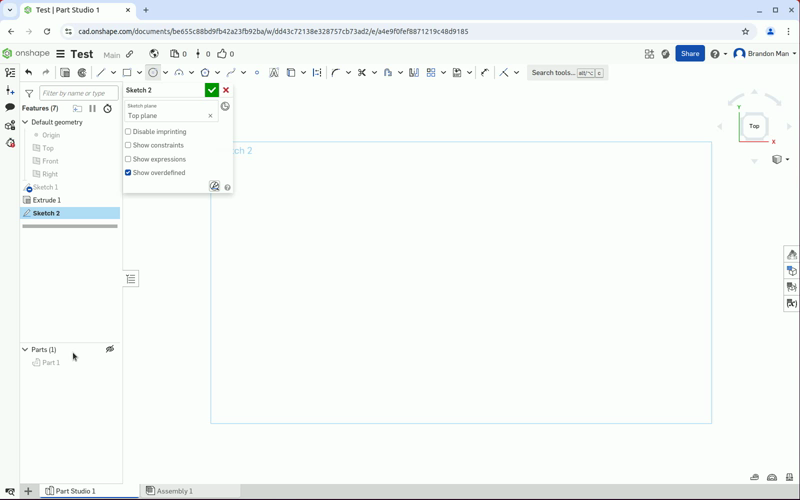
key_down(shift)
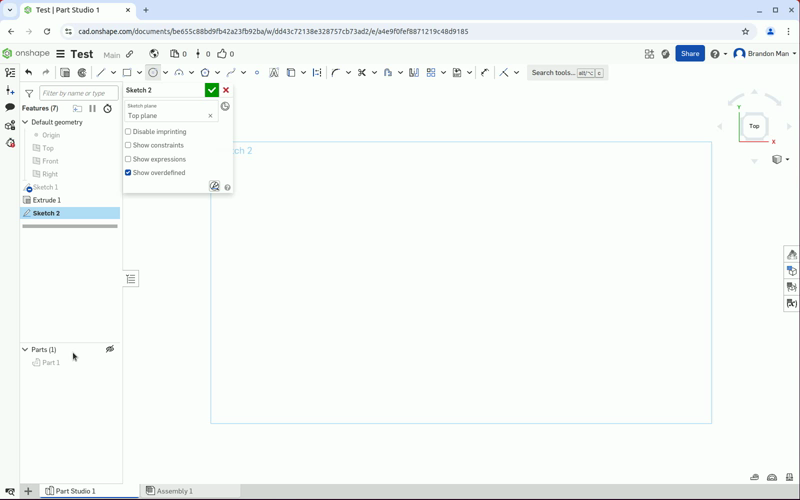
mouse_move(375, 226)
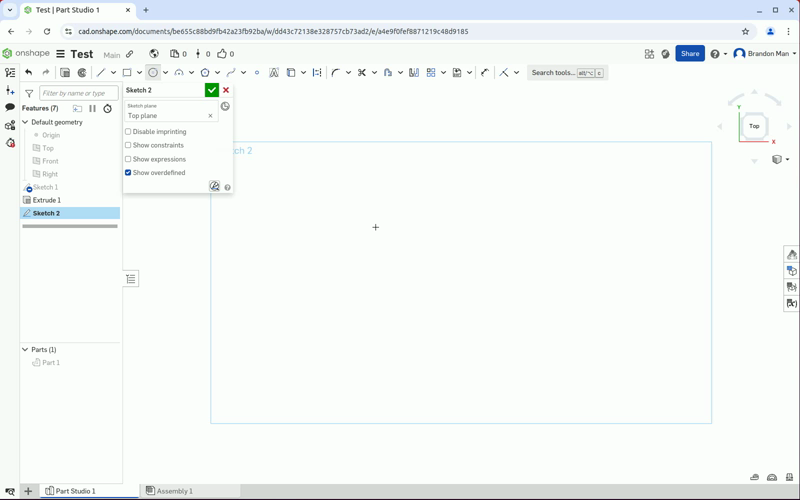
click(375, 226)
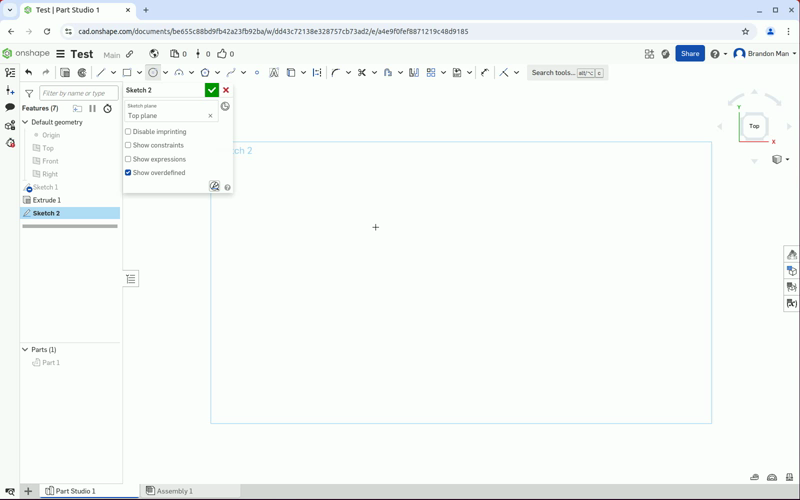
key_up(shift)
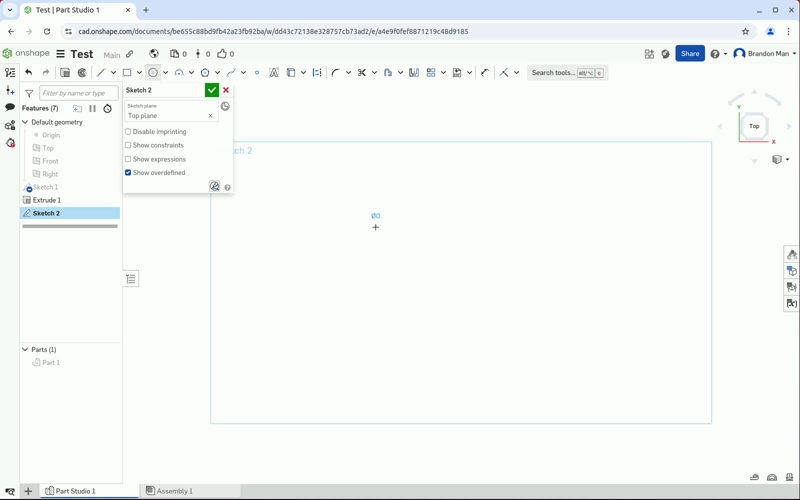
mouse_move(402, 226)
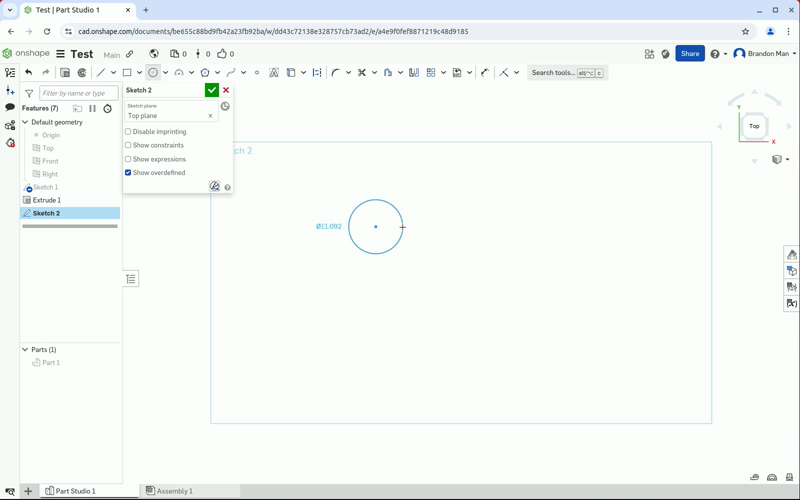
click(402, 226)
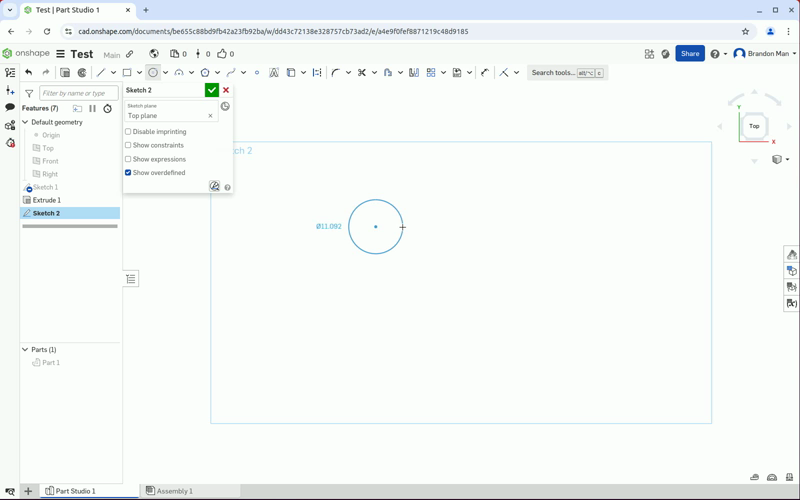
key(esc)
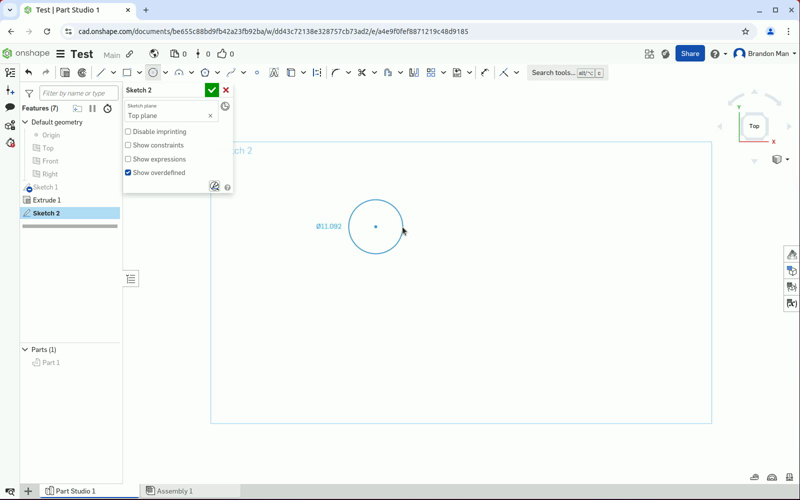
mouse_move(365, 203)
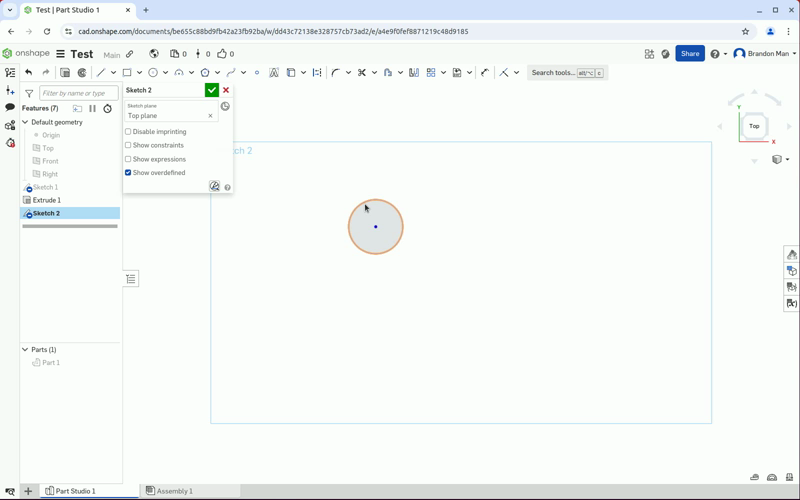
click(365, 203)
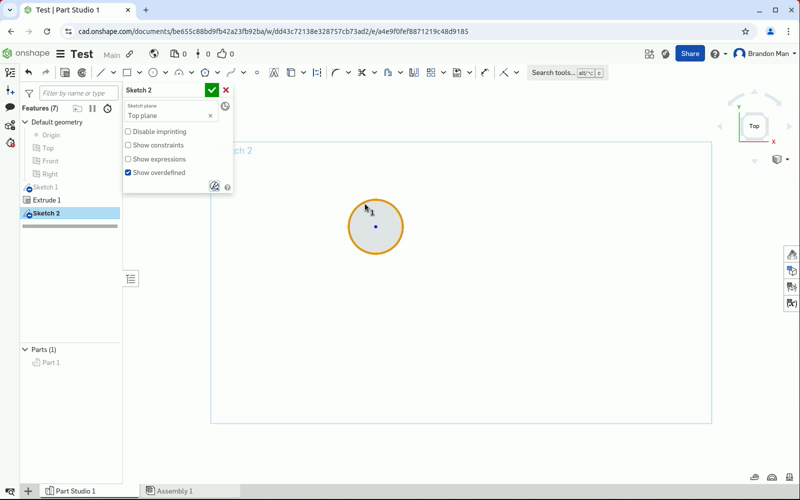
mouse_move(73, 352)
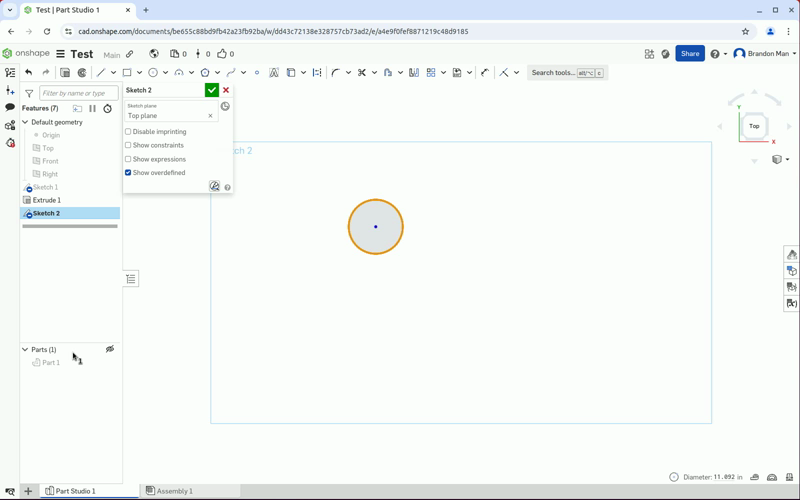
key(shift+y)
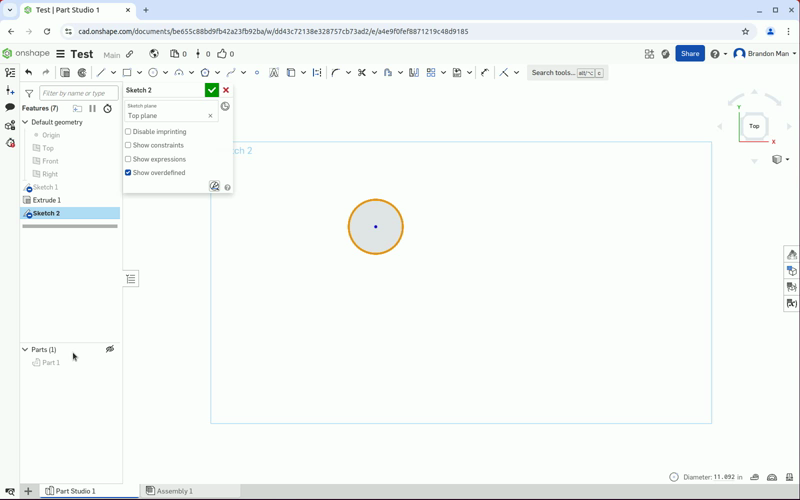
key(shift+e)
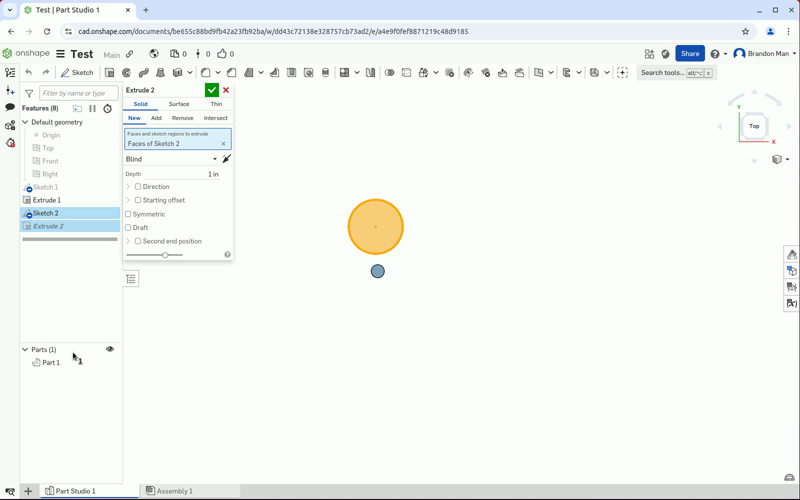
mouse_move(143, 106)
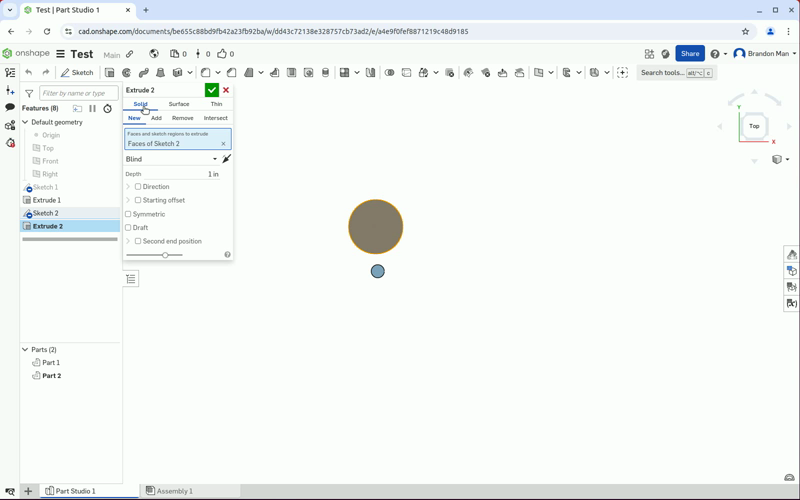
click(143, 106)
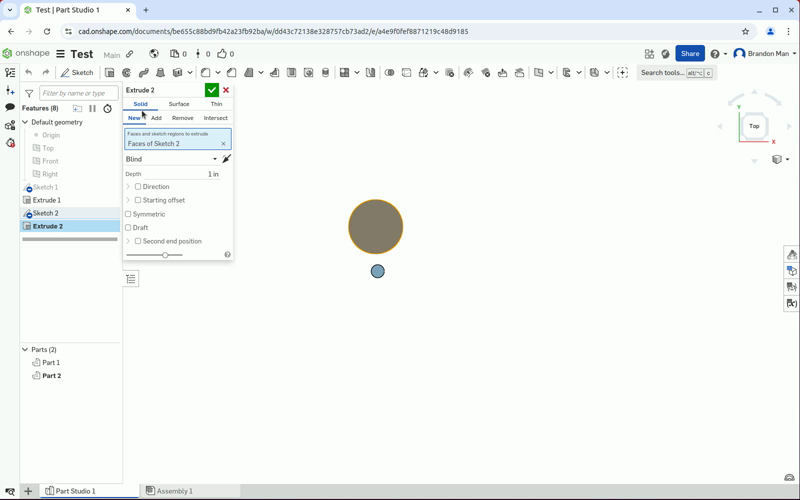
mouse_move(137, 120)
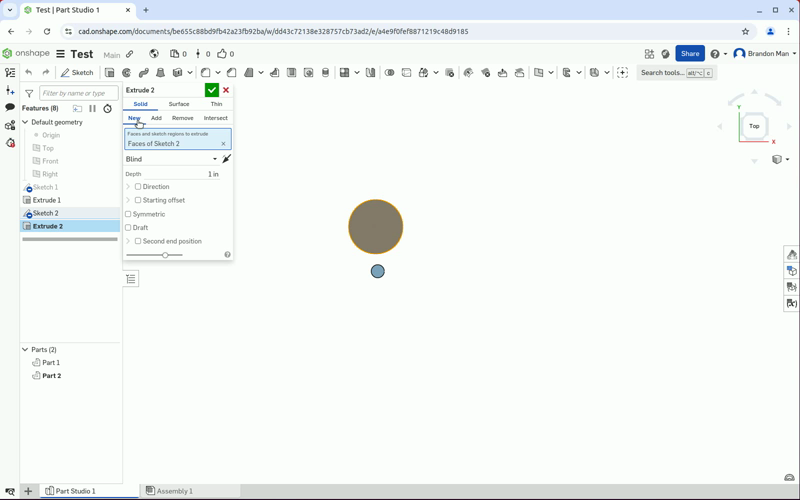
click(137, 120)
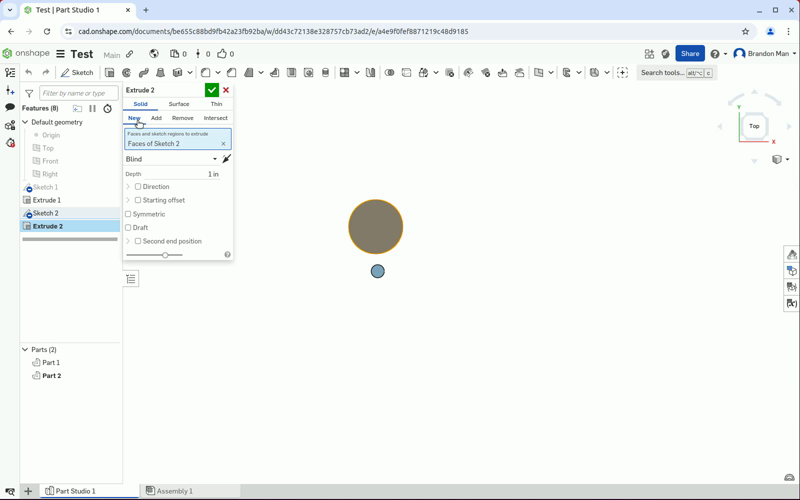
key(tab, 4)
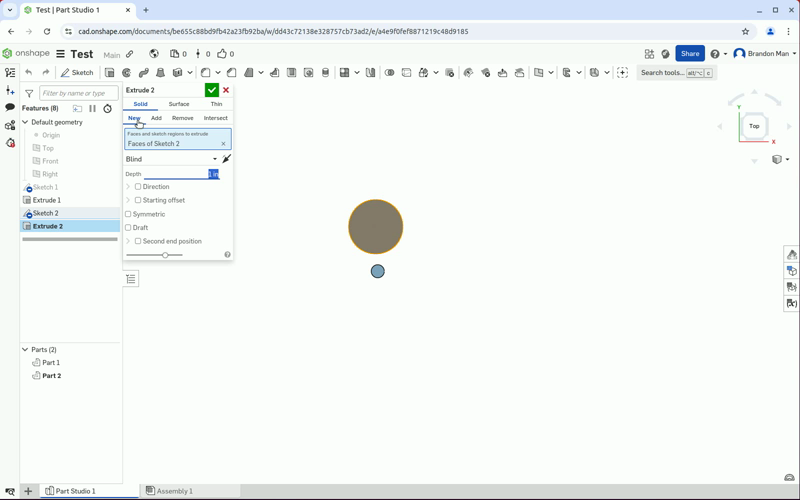
text(5.055)
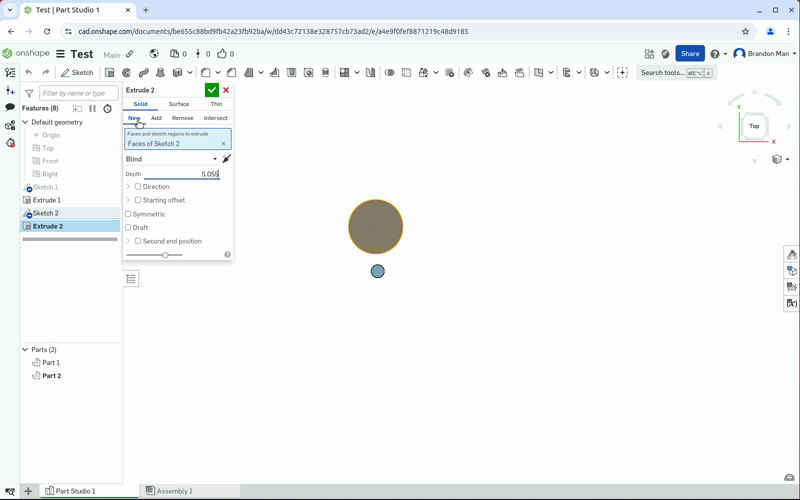
key(enter)
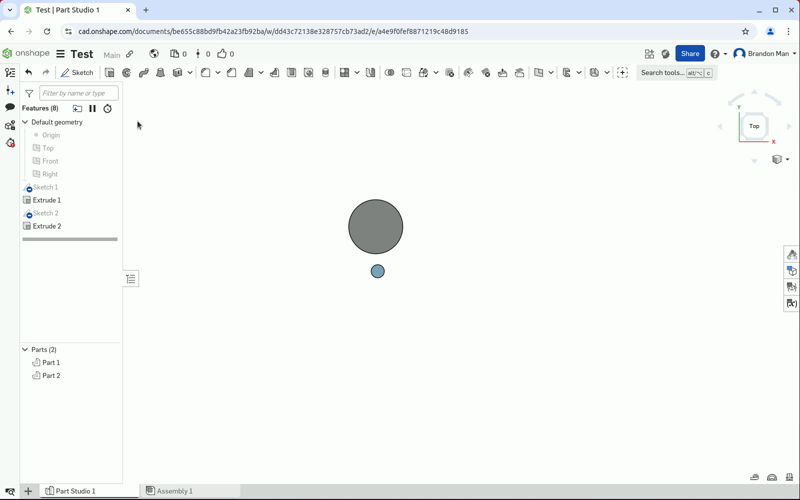
key(shift+h)
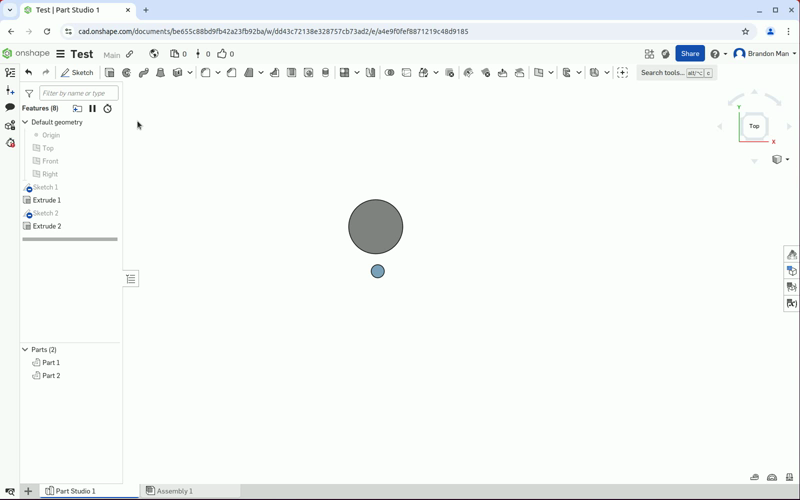
key(shift+h)
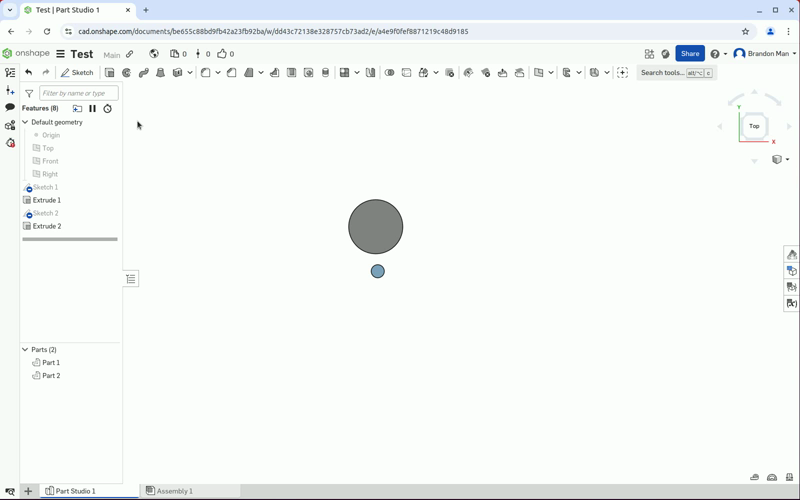
mouse_move(73, 189)
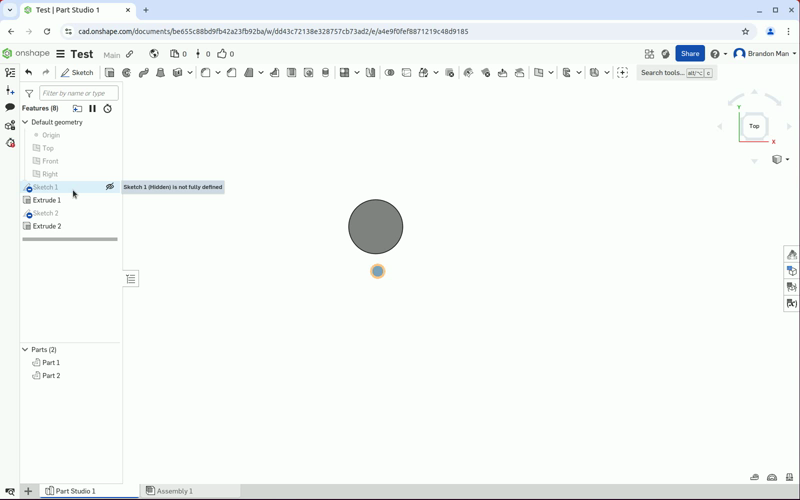
click(73, 189)
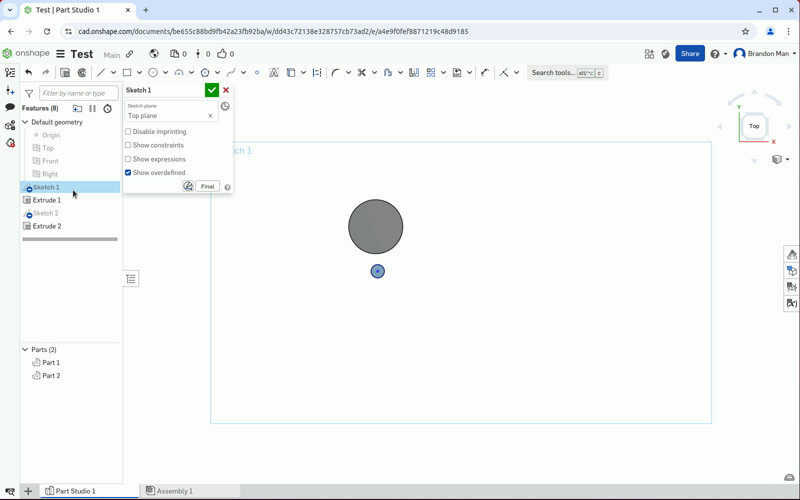
mouse_move(229, 92)
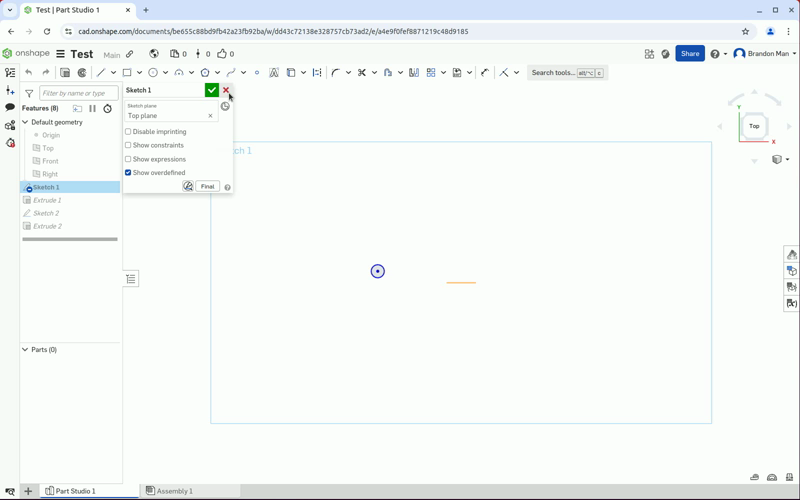
click(229, 92)
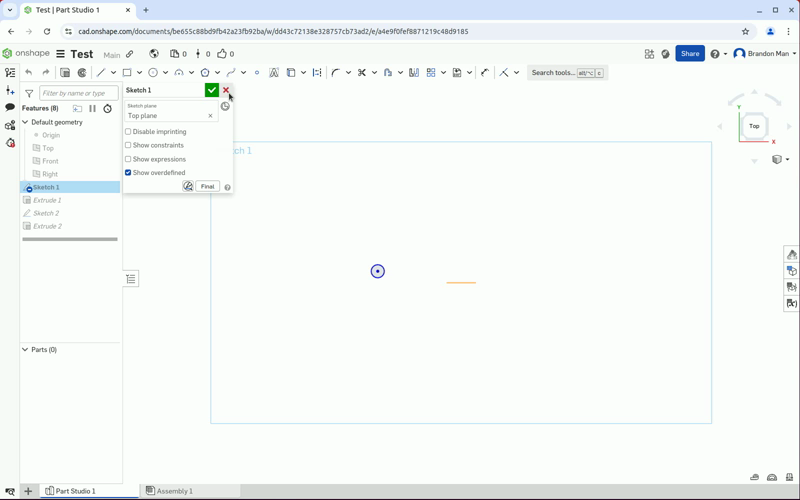
key(shift+s)
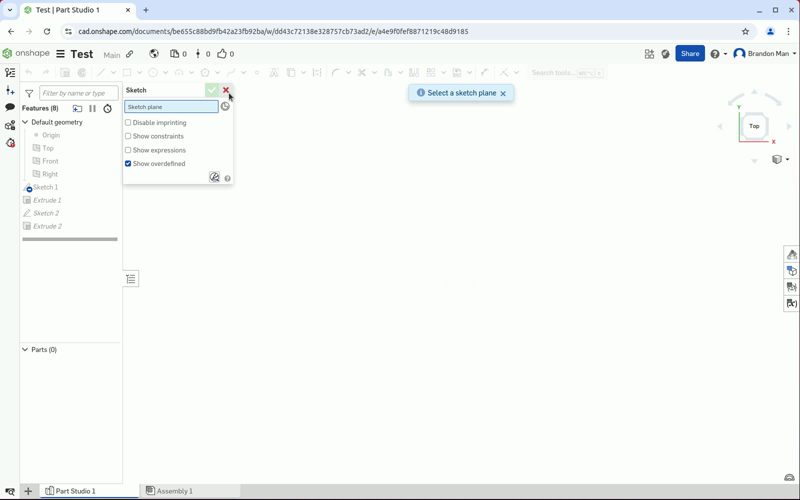
mouse_move(73, 150)
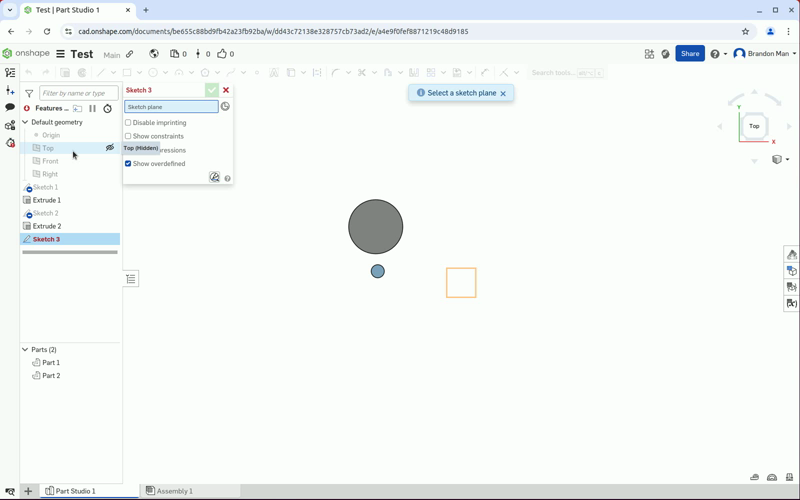
click(73, 150)
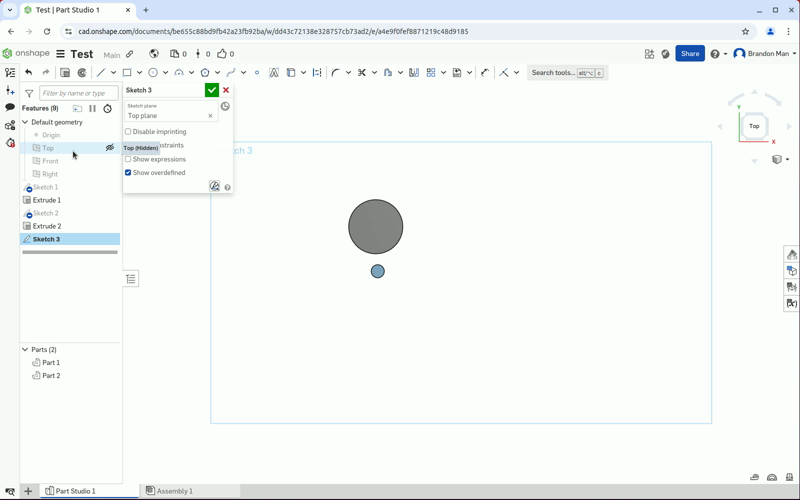
mouse_move(73, 352)
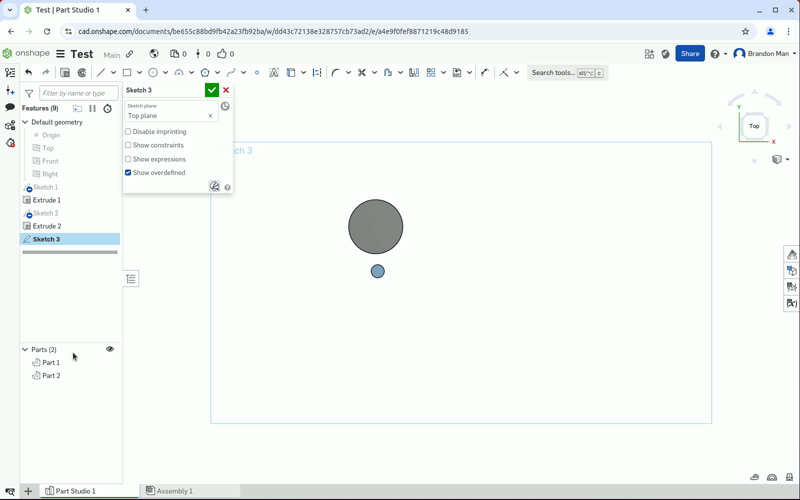
key(y)
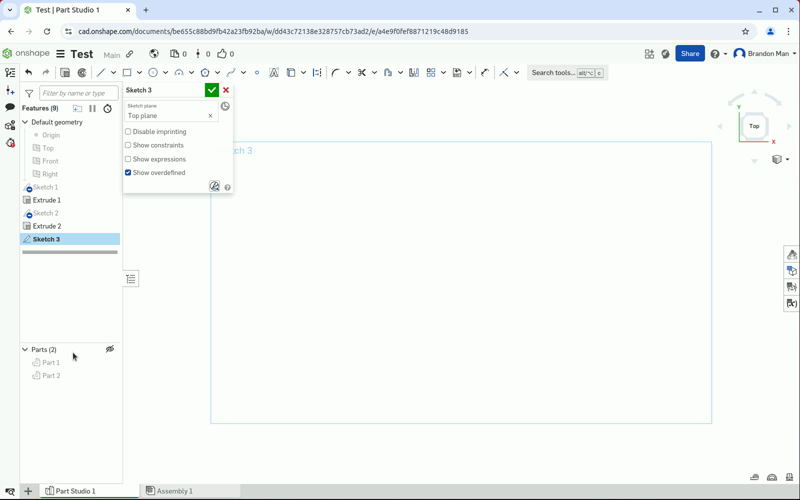
key(l)
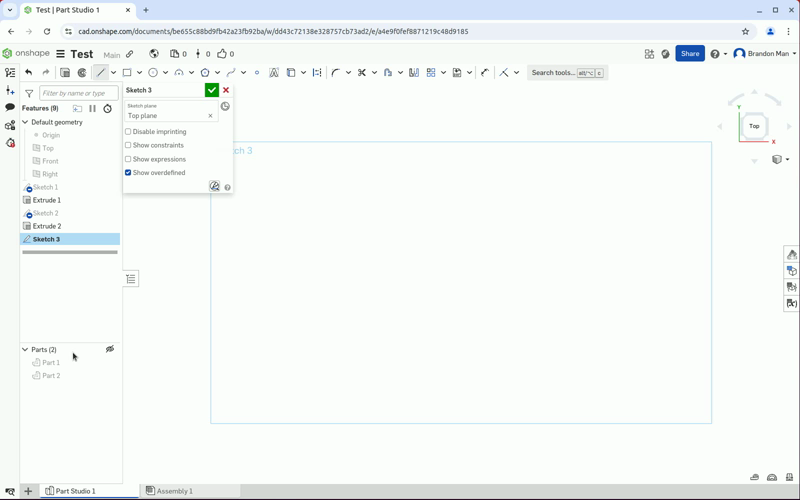
key_down(shift)
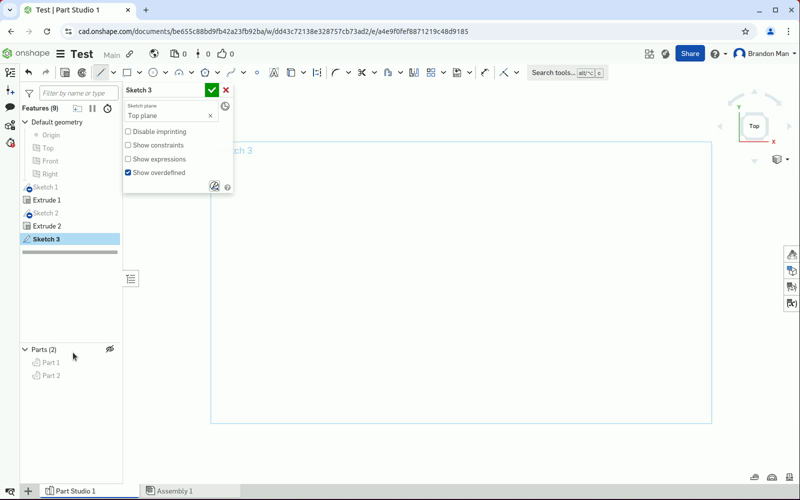
mouse_move(453, 205)
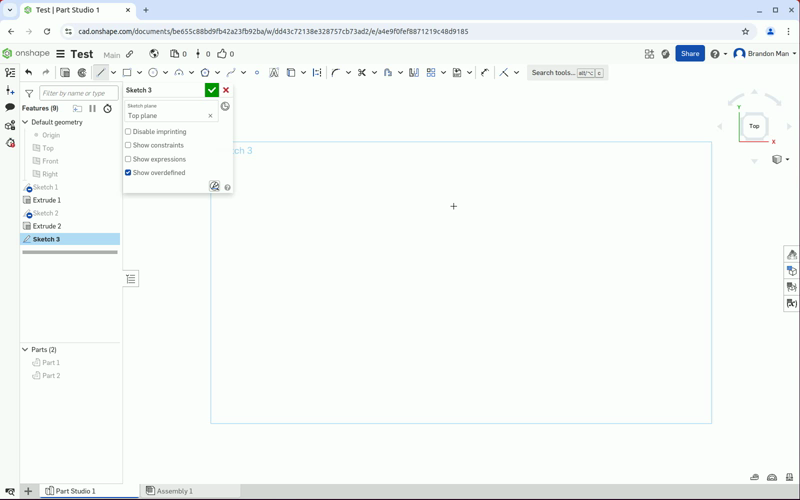
click(453, 205)
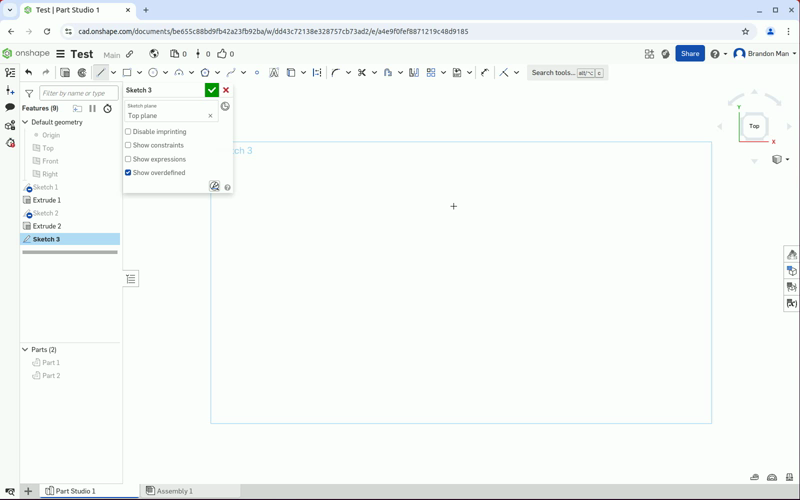
key_up(shift)
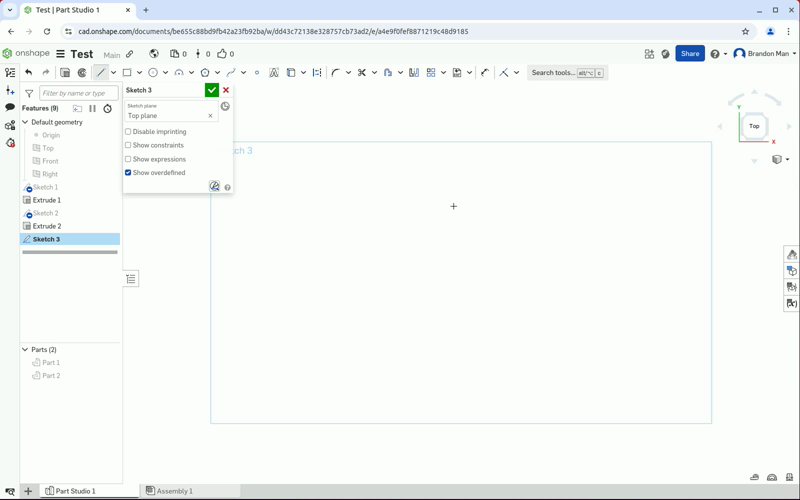
key_down(shift)
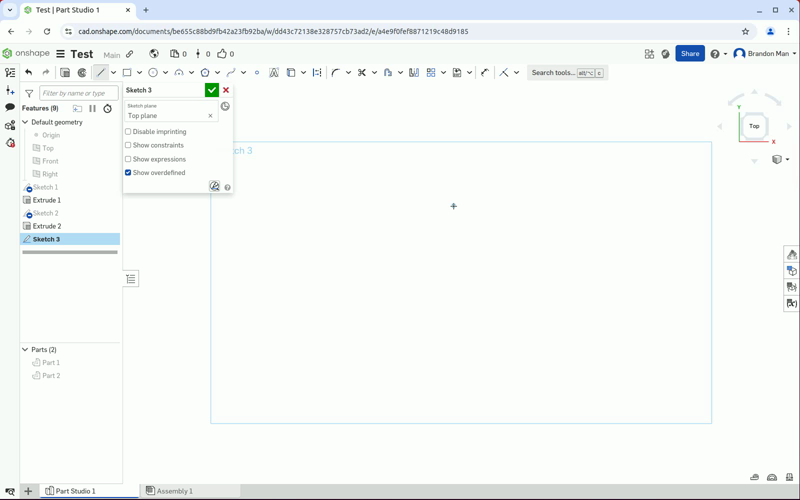
mouse_move(483, 205)
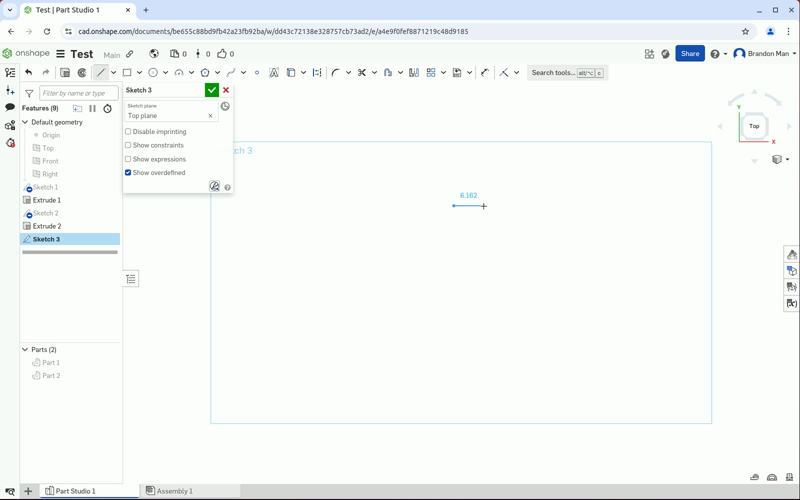
mouse_move(472, 205)
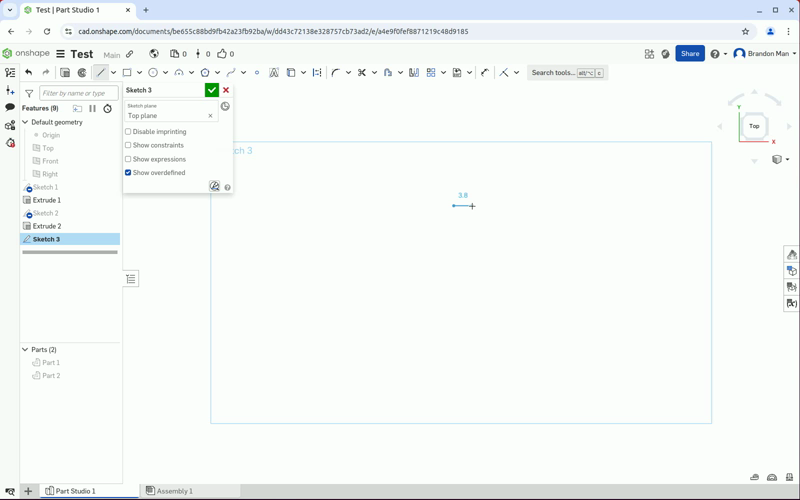
click(472, 205)
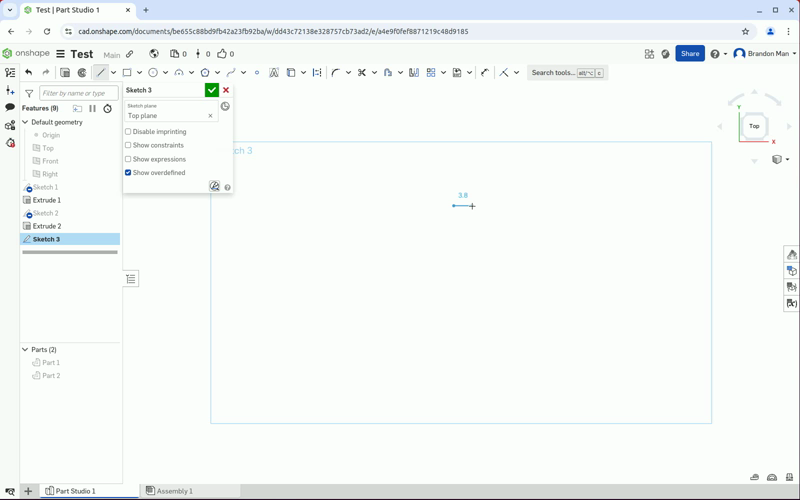
key_up(shift)
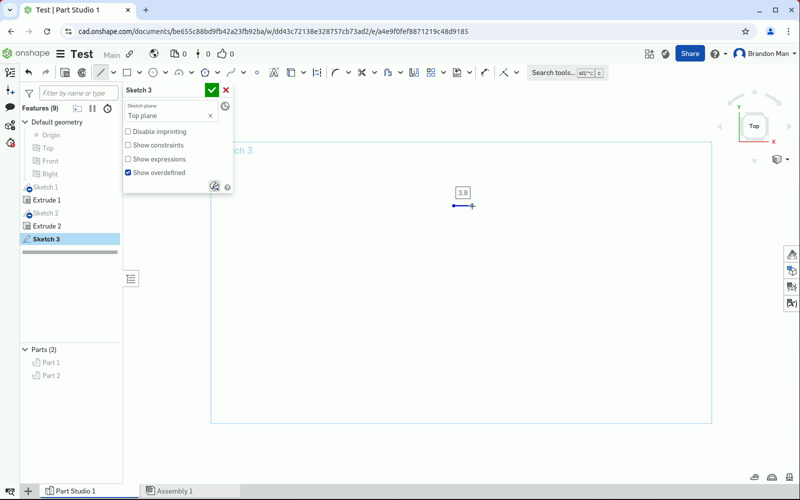
key_down(shift)
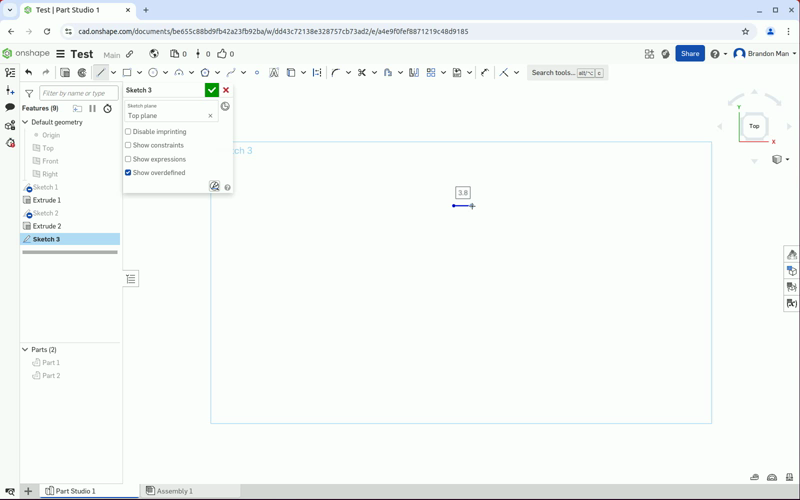
mouse_move(502, 205)
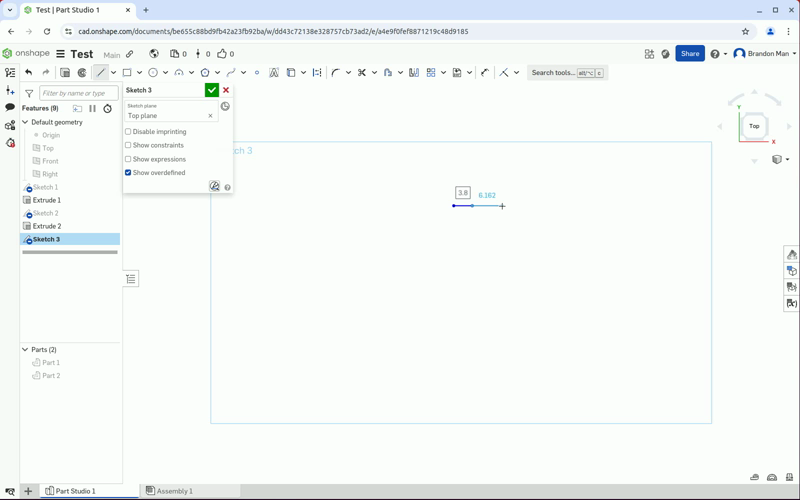
mouse_move(472, 187)
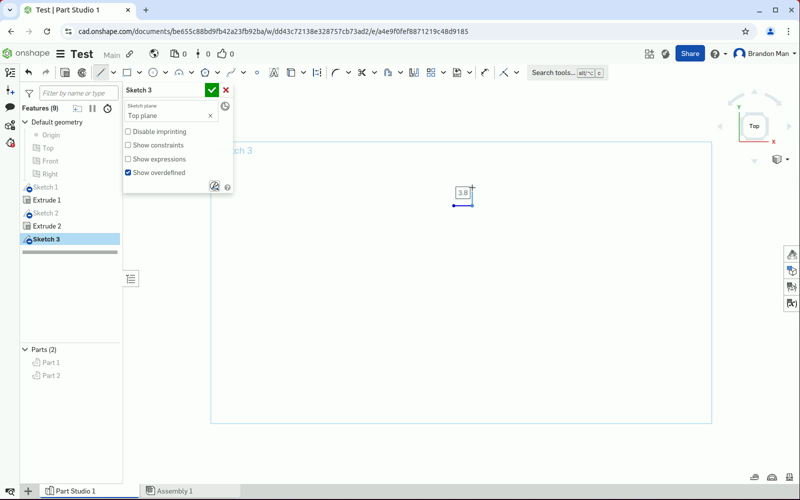
click(472, 187)
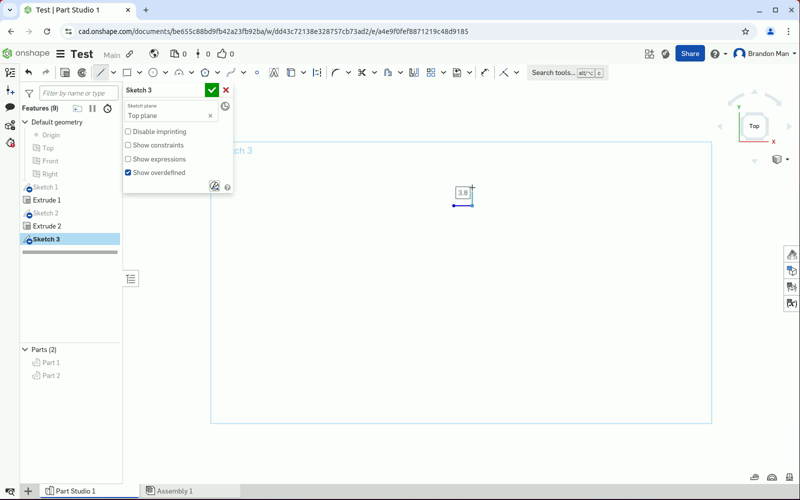
key_up(shift)
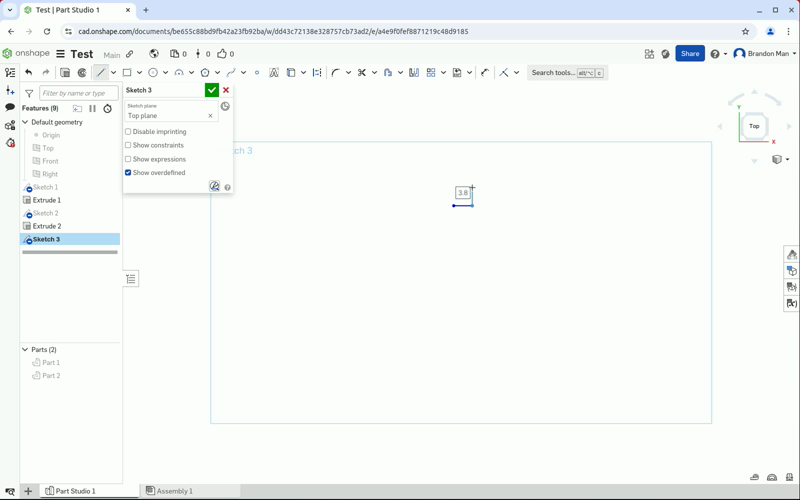
key_down(shift)
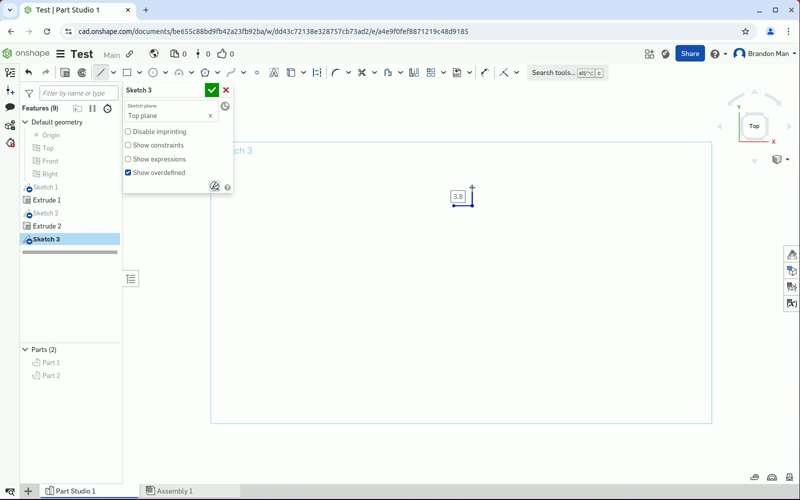
mouse_move(502, 187)
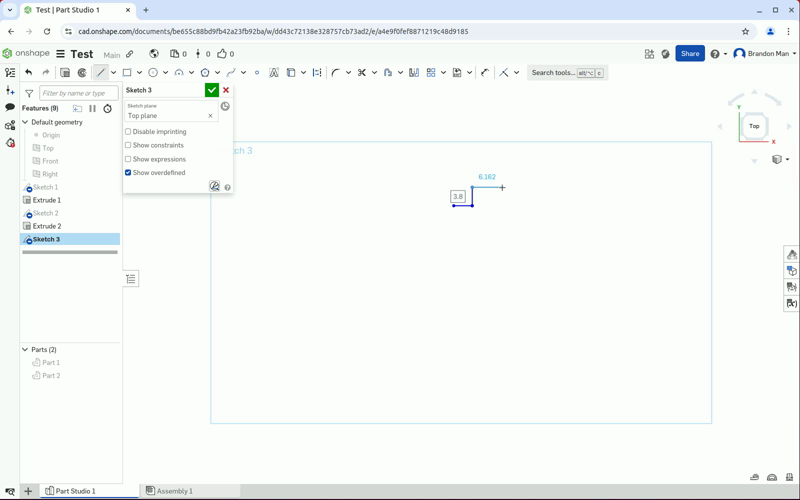
mouse_move(453, 187)
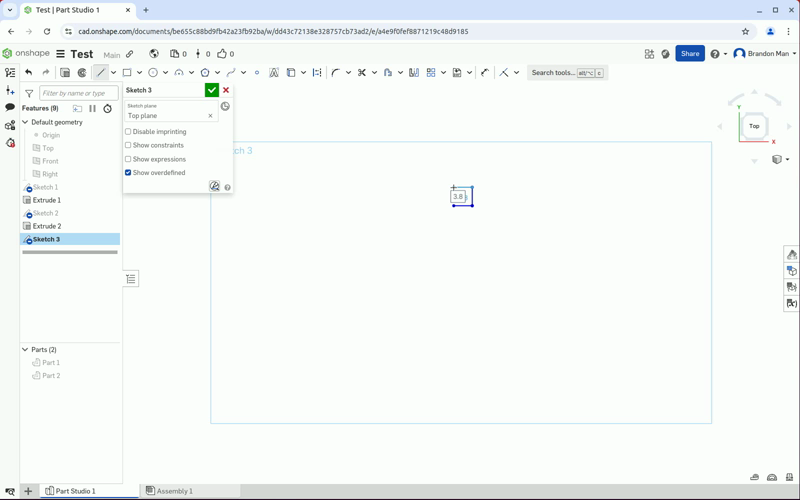
click(453, 187)
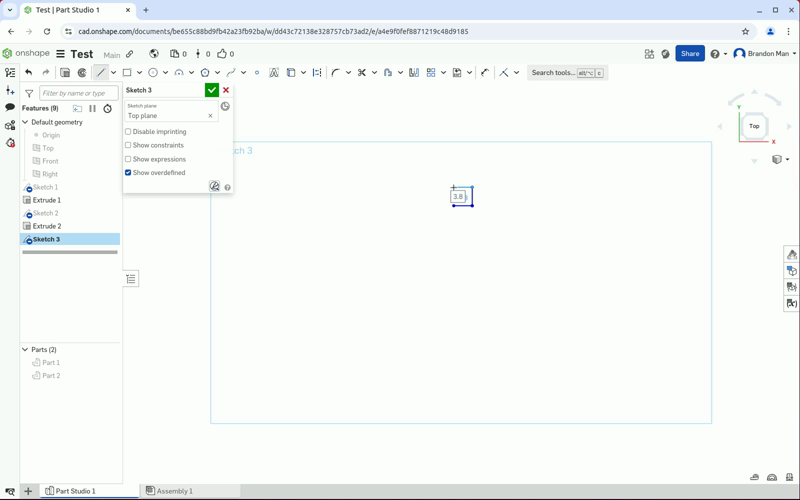
key_up(shift)
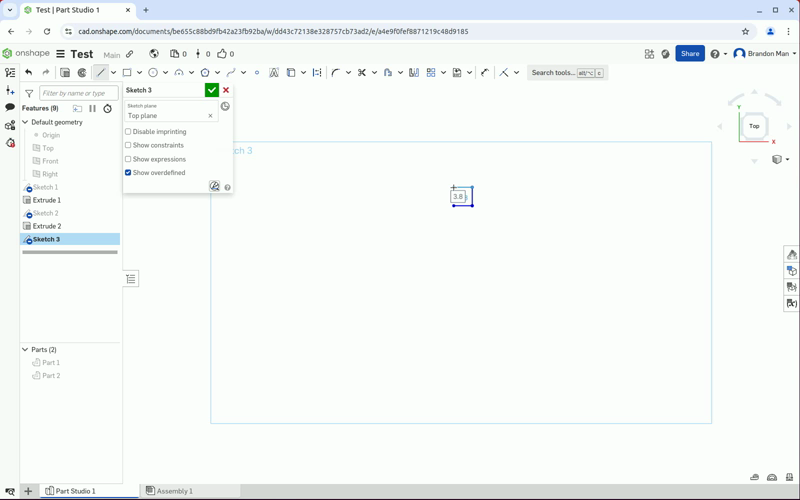
mouse_move(483, 187)
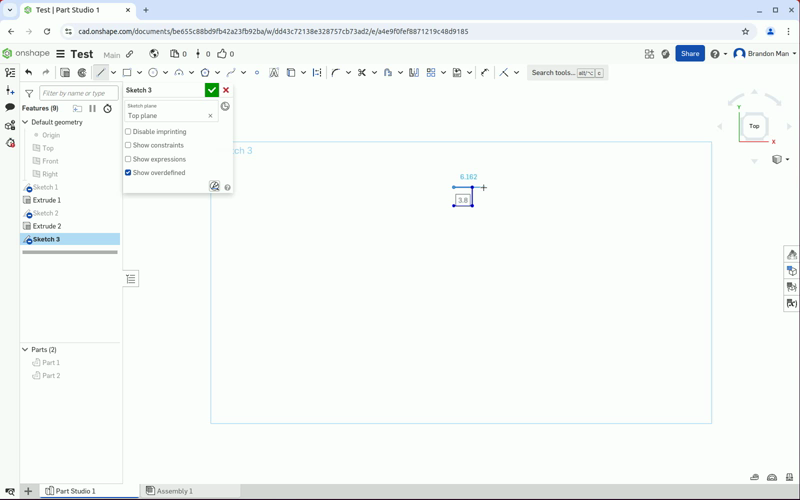
key_down(shift)
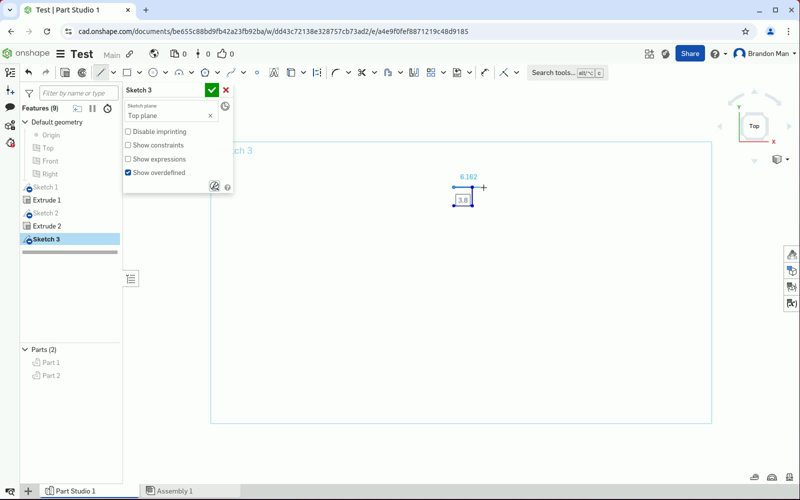
mouse_move(453, 205)
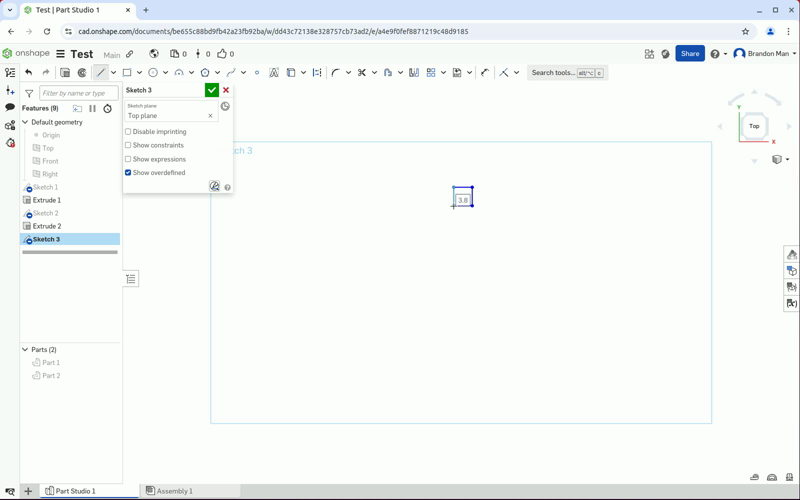
key_up(shift)
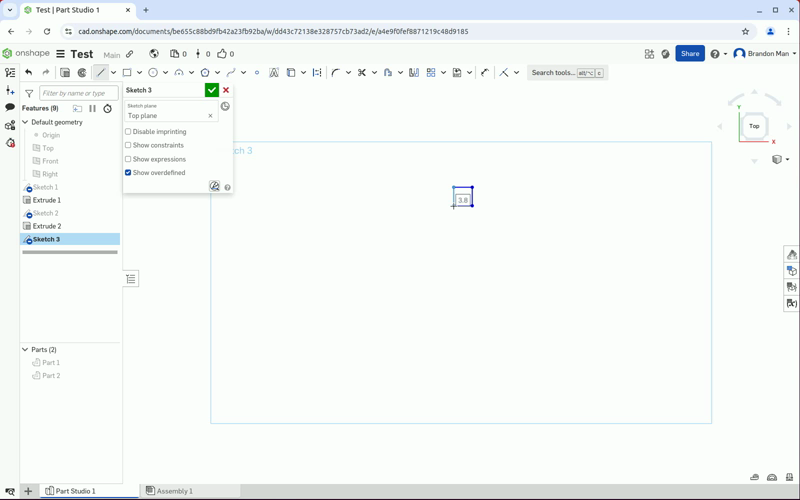
click(453, 205)
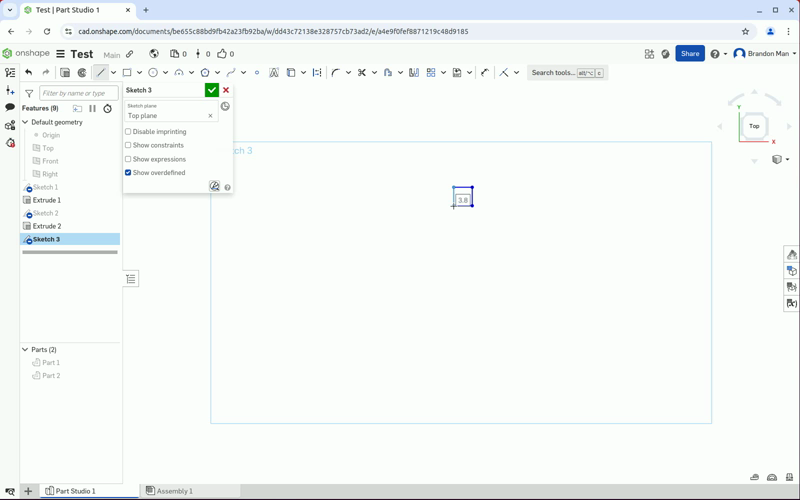
key(esc)
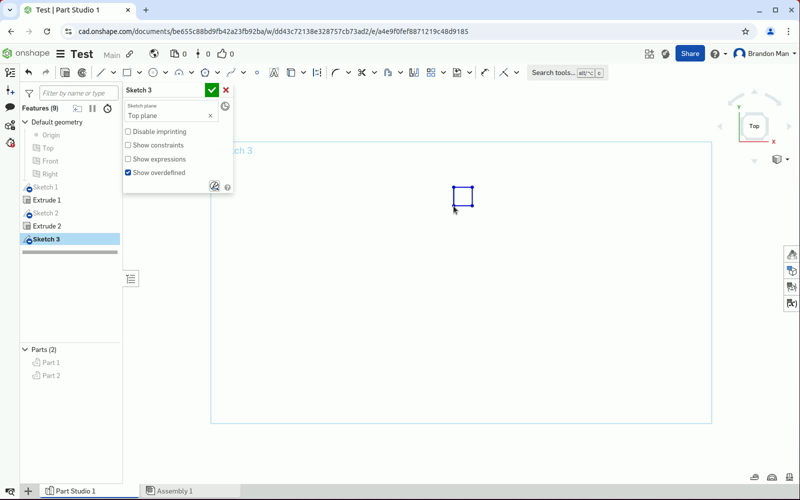
mouse_move(464, 189)
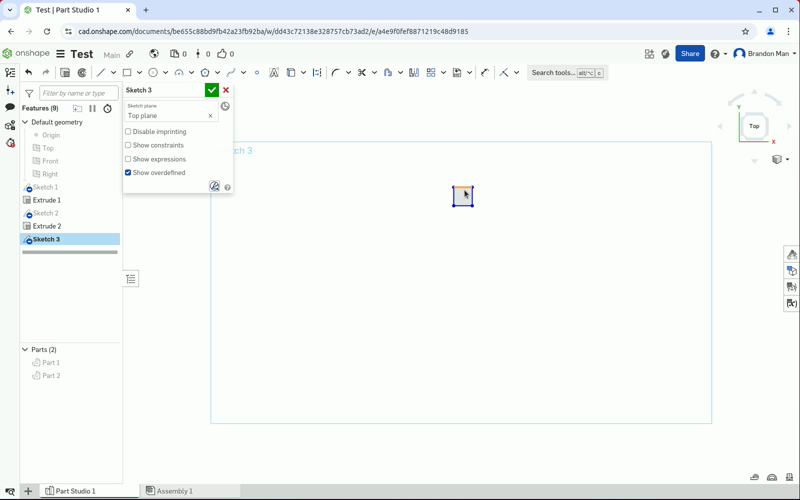
scroll(6)
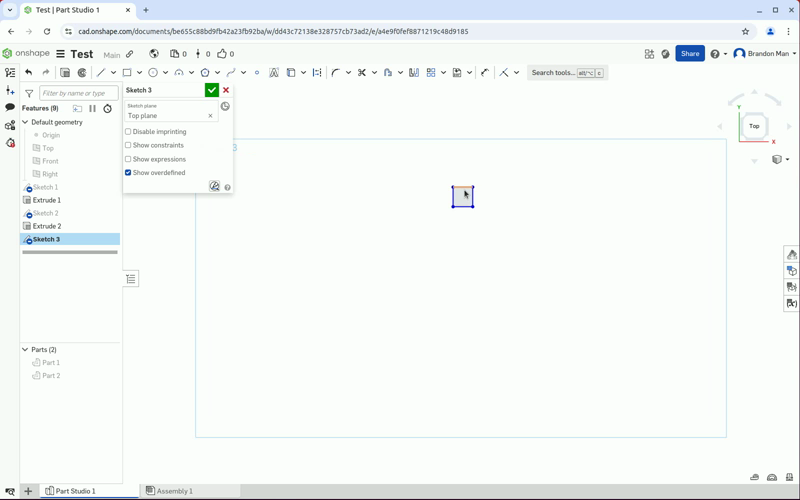
scroll(6)
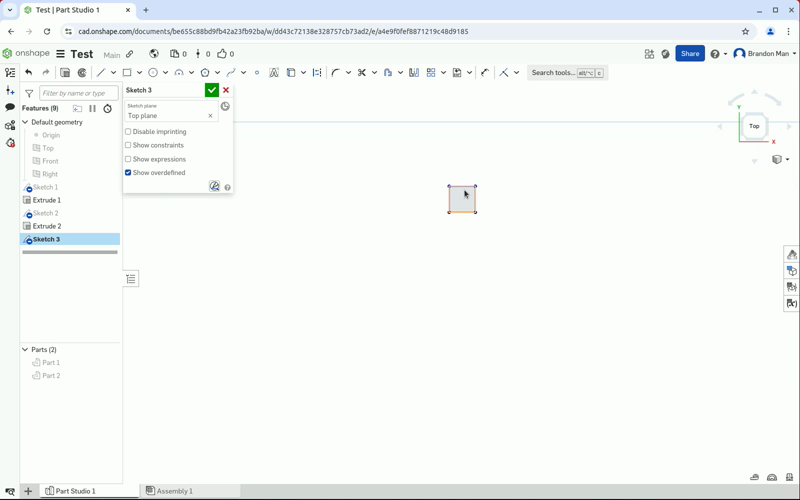
scroll(6)
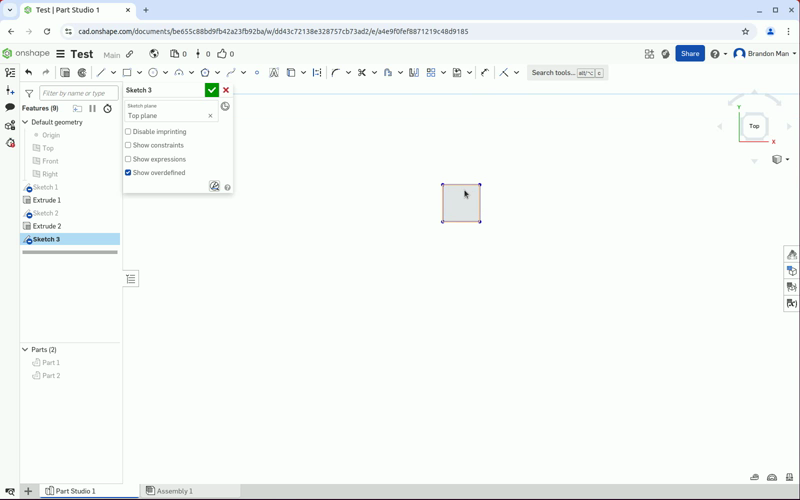
scroll(6)
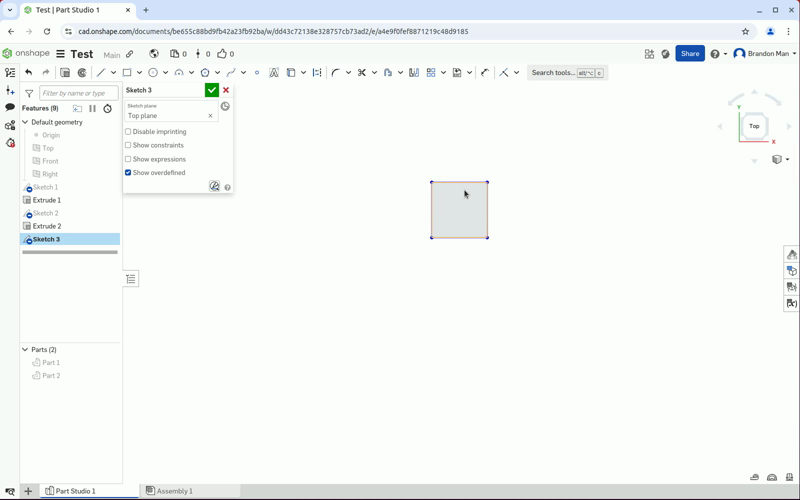
scroll(6)
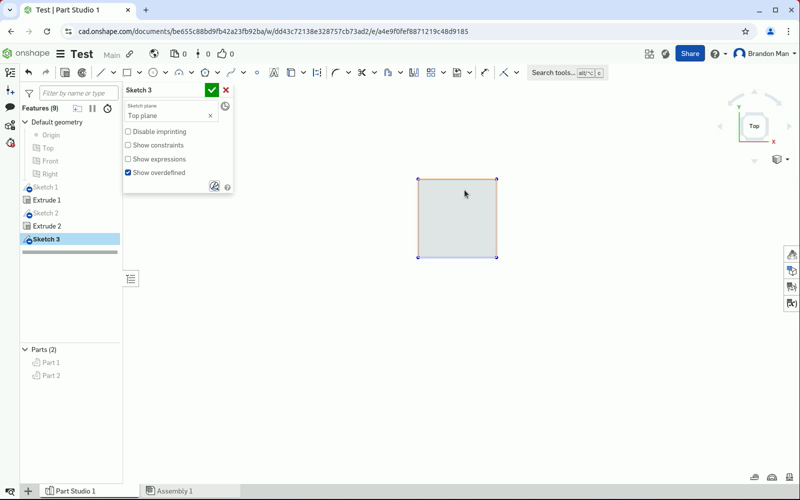
scroll(6)
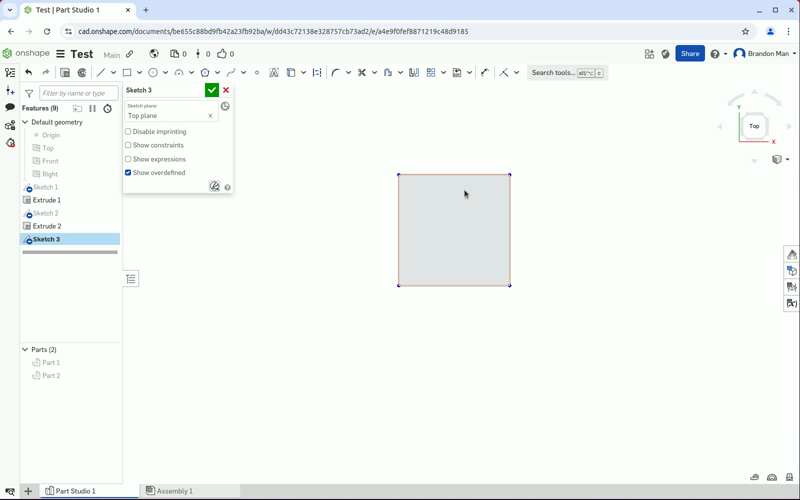
scroll(6)
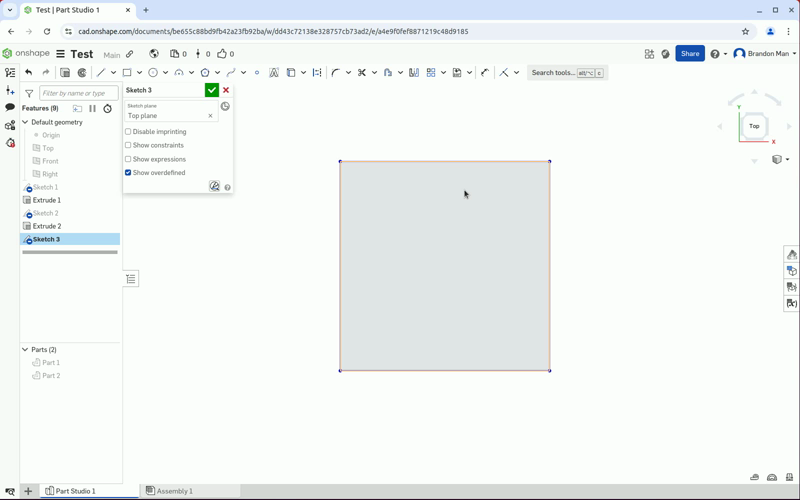
click(464, 189)
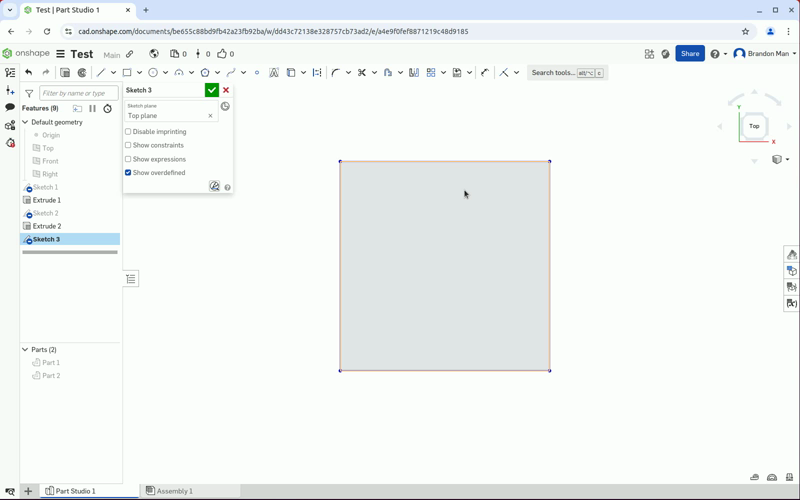
scroll(-6)
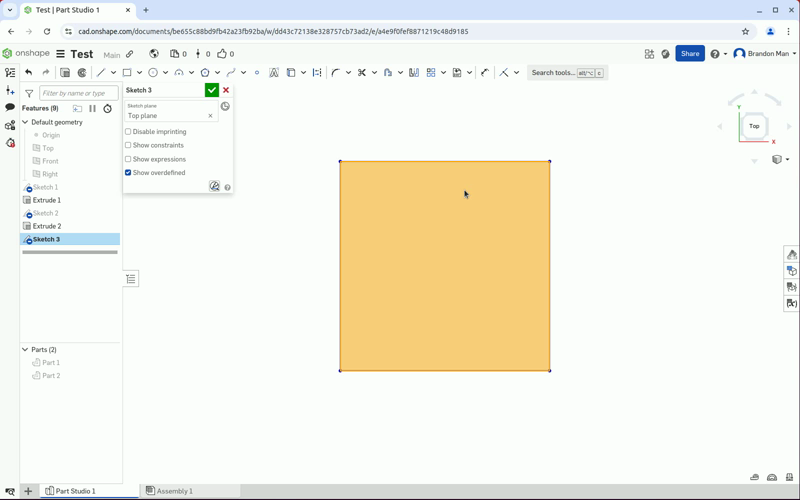
scroll(-6)
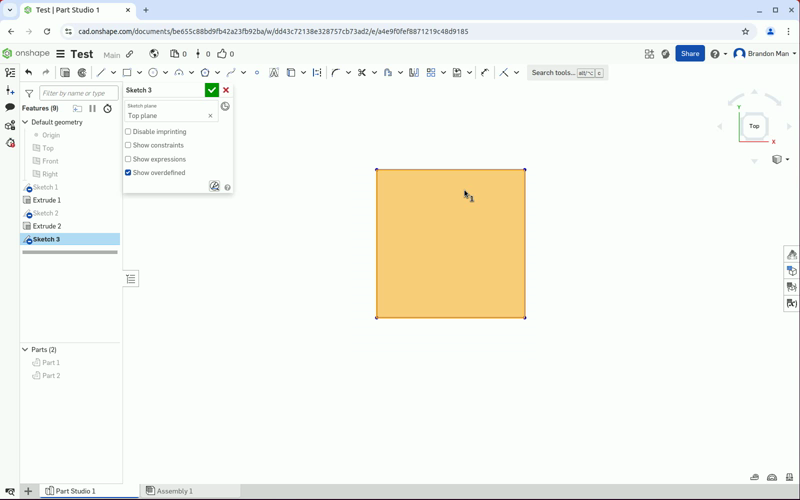
scroll(-6)
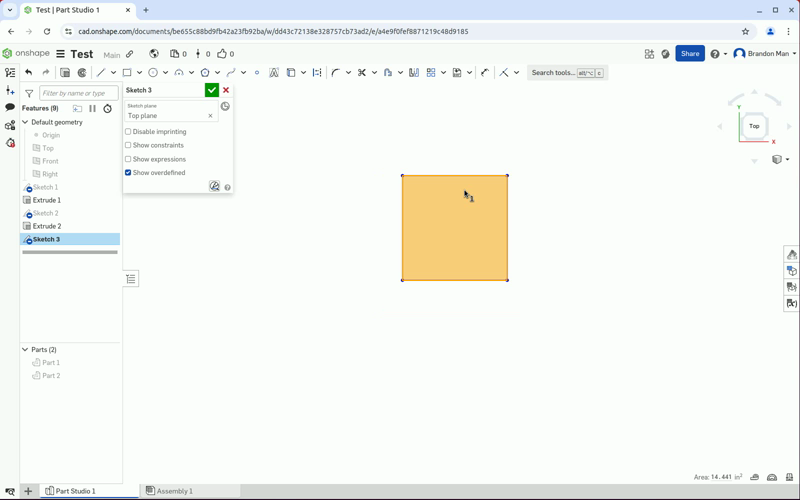
scroll(-6)
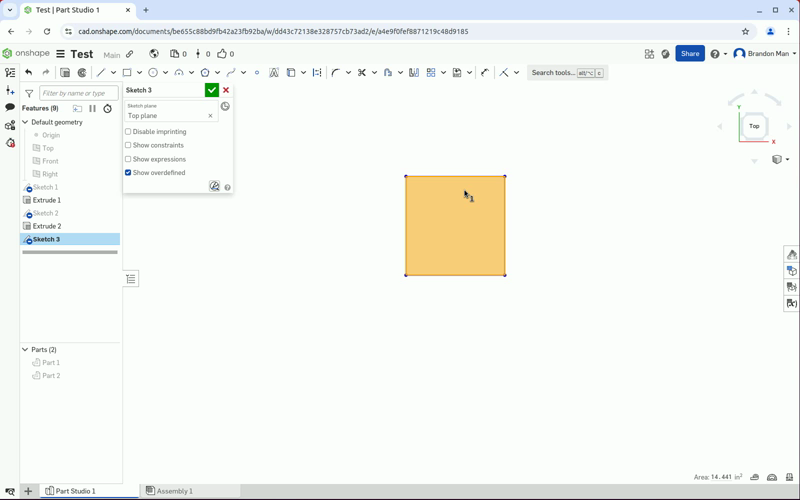
scroll(-6)
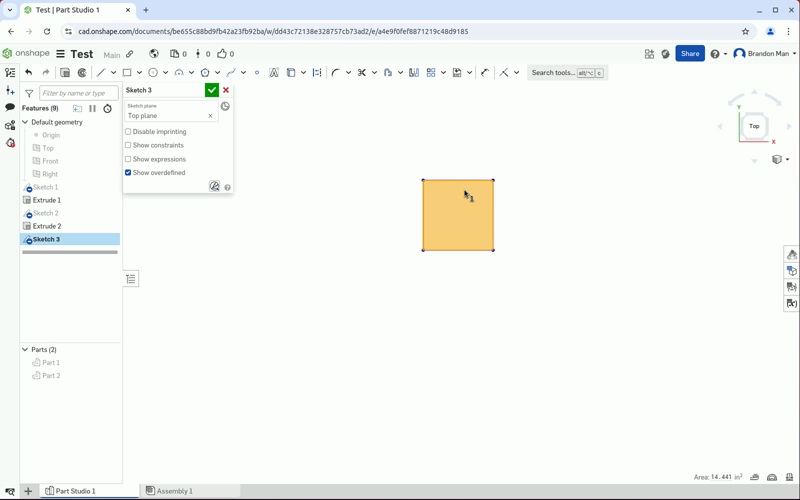
scroll(-6)
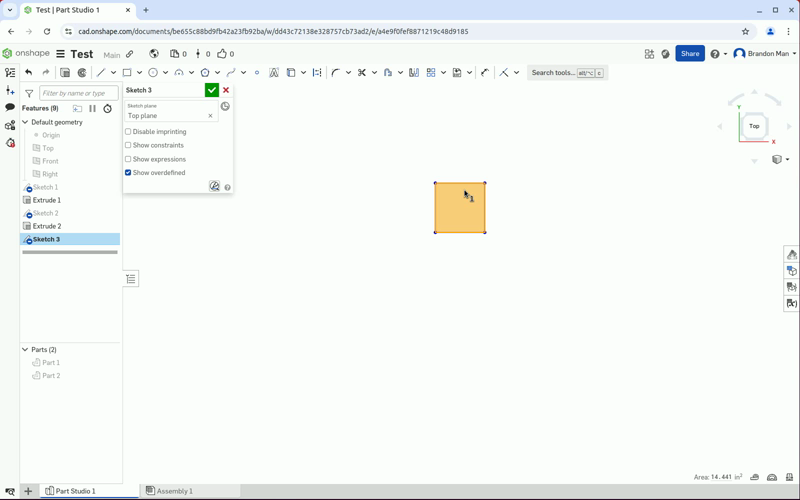
scroll(-6)
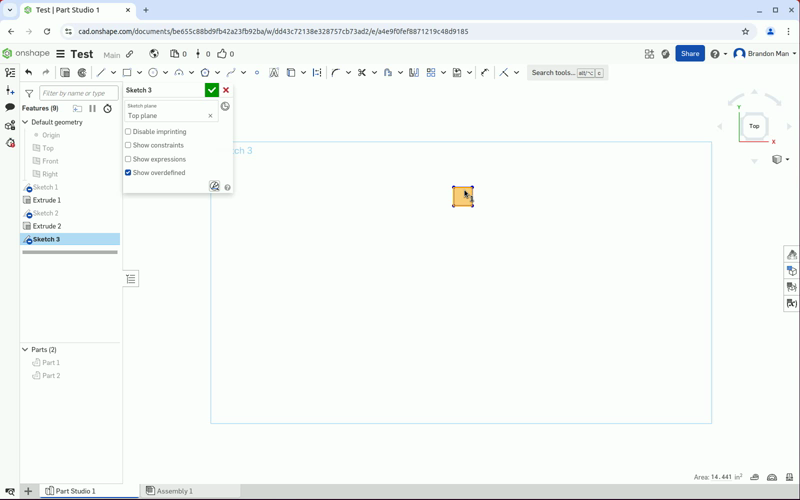
mouse_move(73, 352)
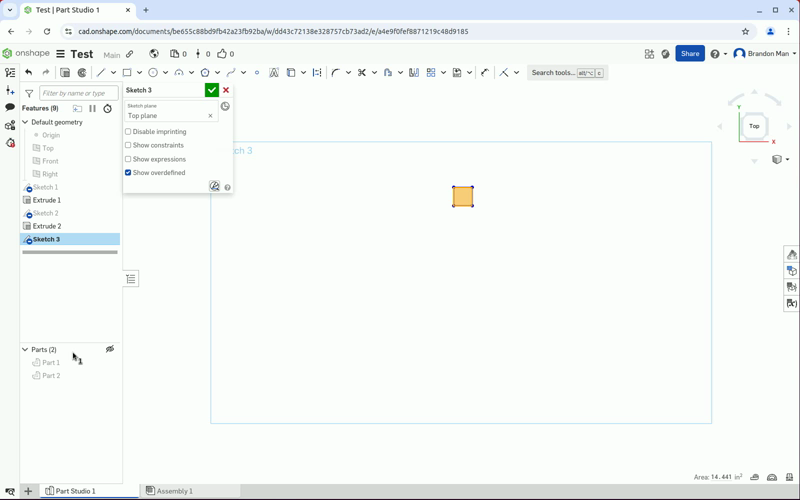
key(shift+y)
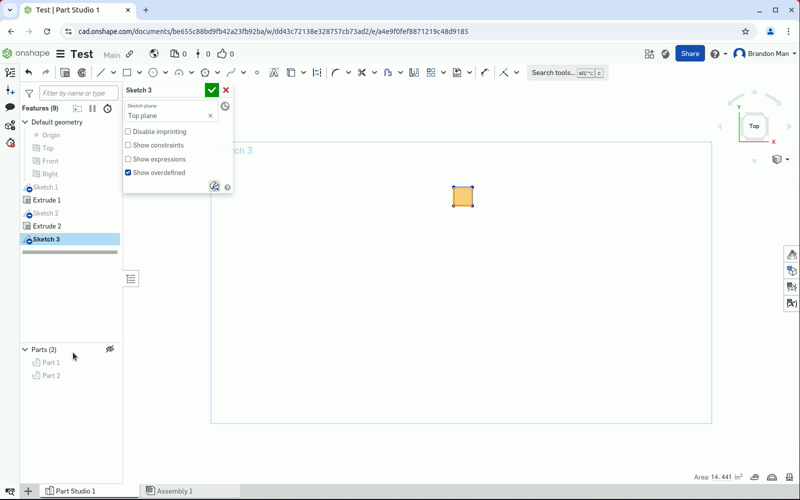
key(shift+e)
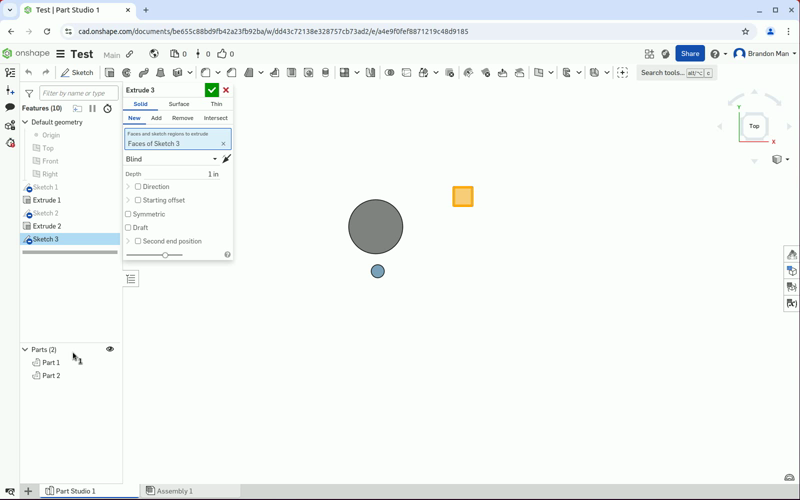
mouse_move(143, 106)
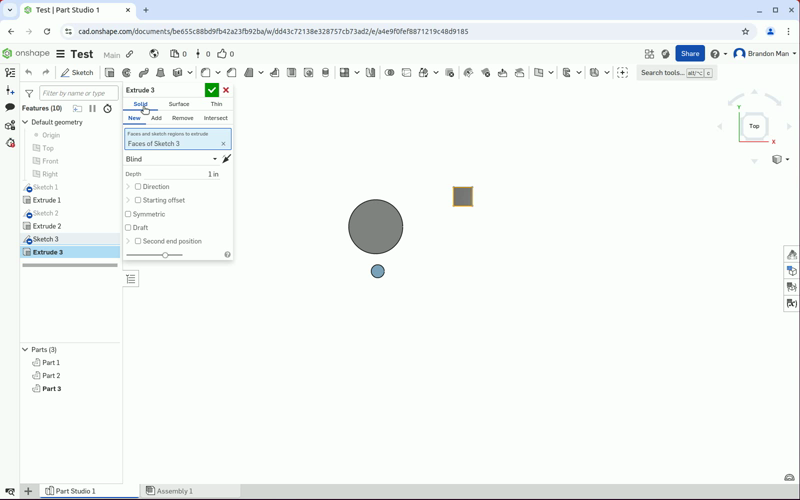
click(143, 106)
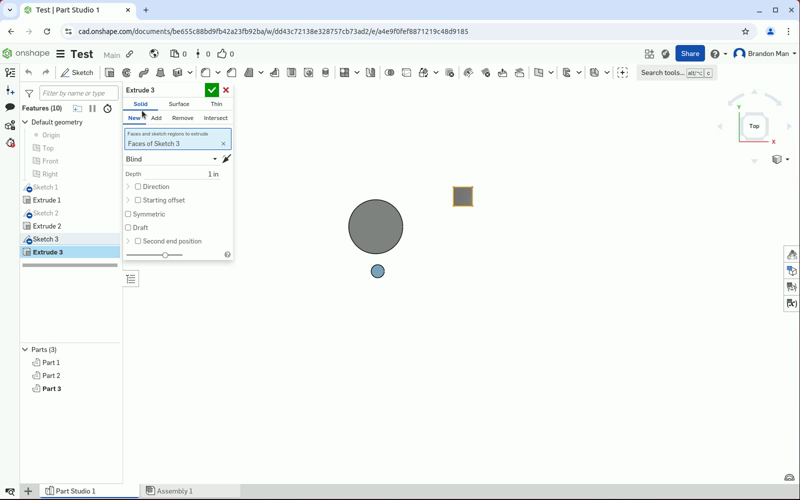
mouse_move(137, 120)
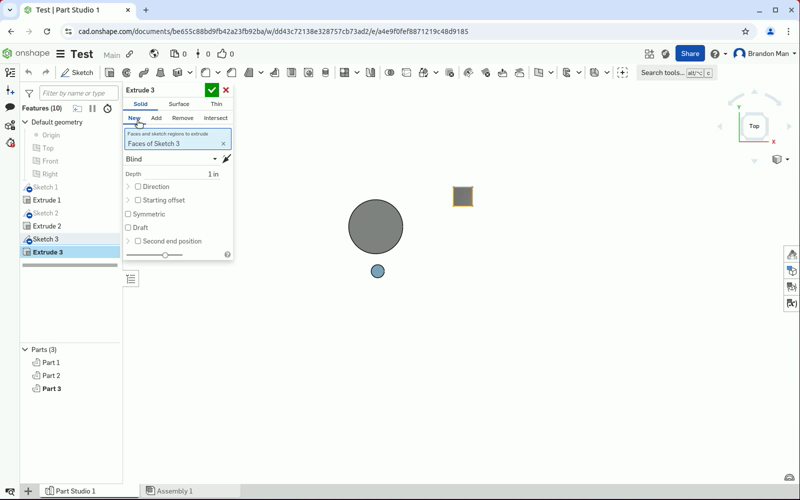
click(137, 120)
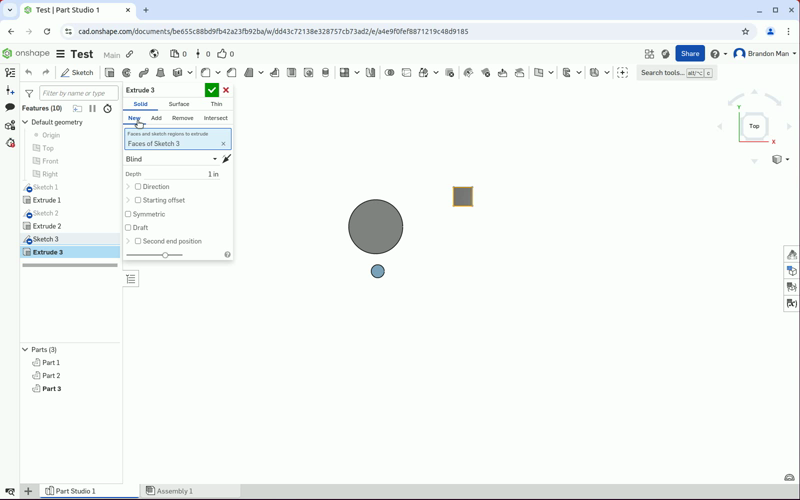
key(tab, 4)
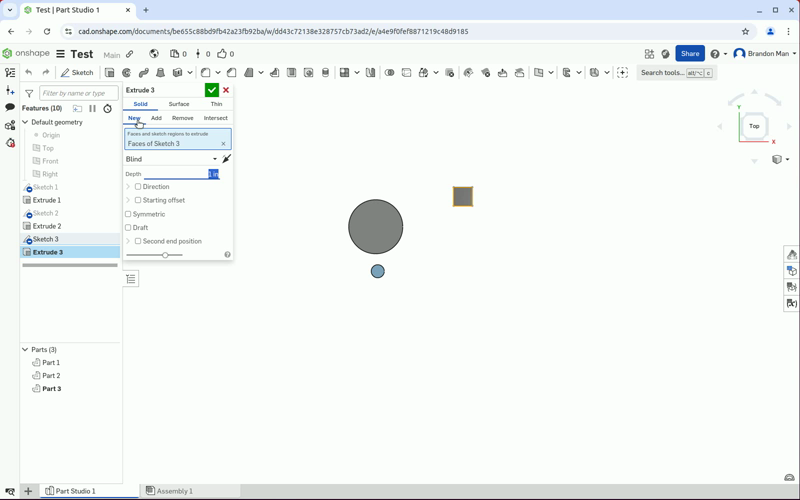
text(5.055)
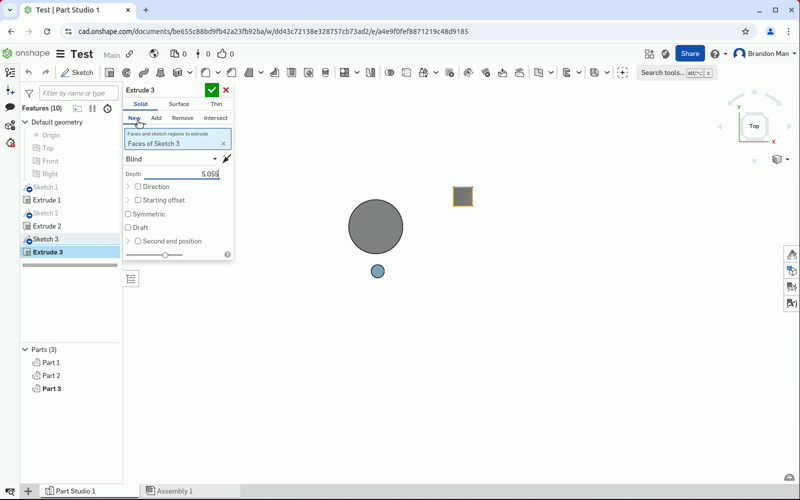
key(enter)
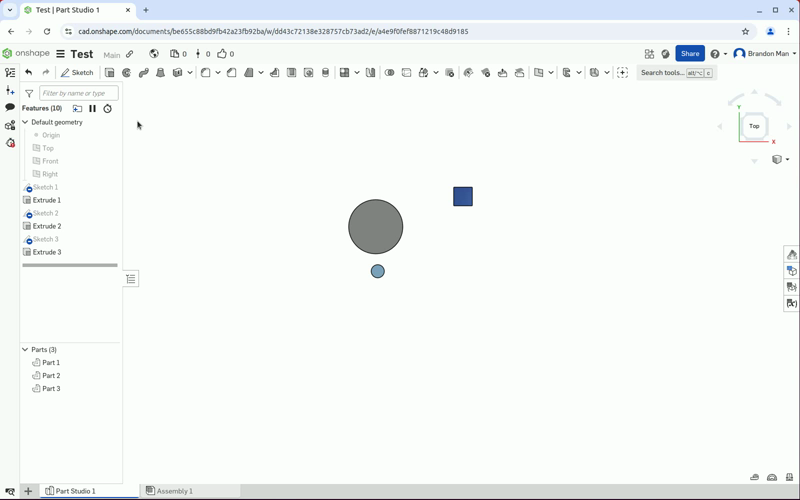
key(shift+h)
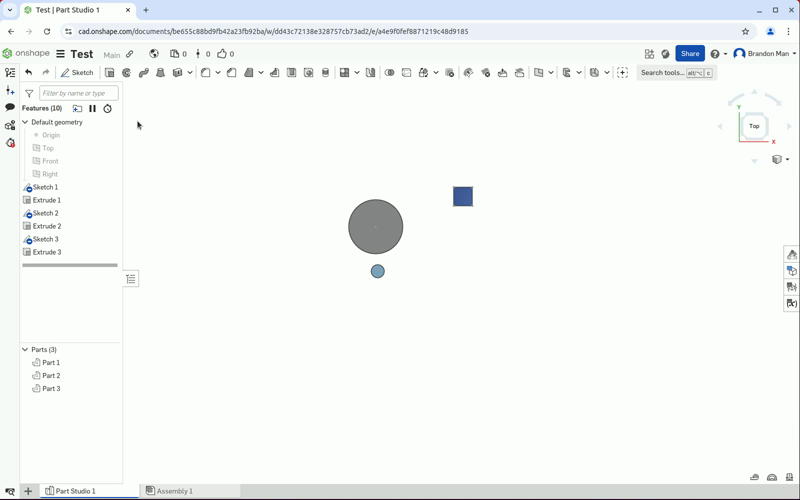
key(shift+h)
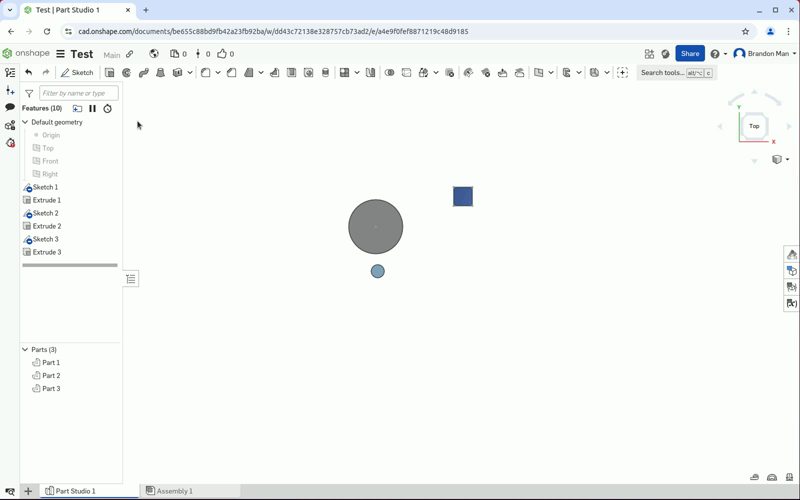
key(shift+7)
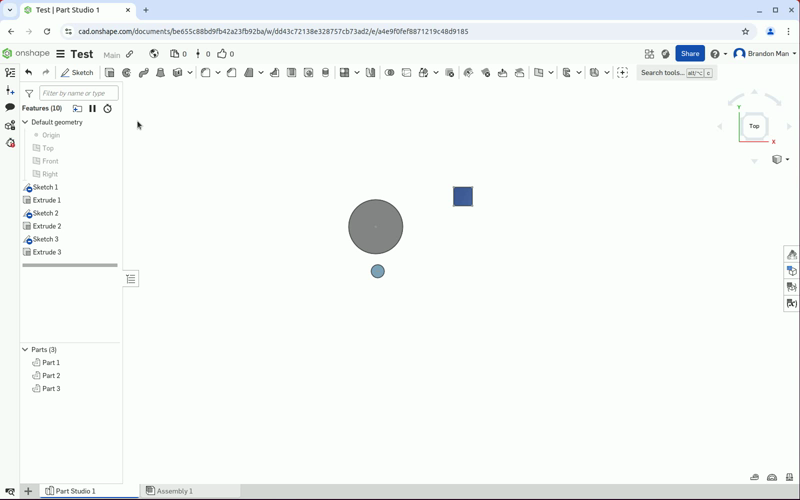
key(up, 3)
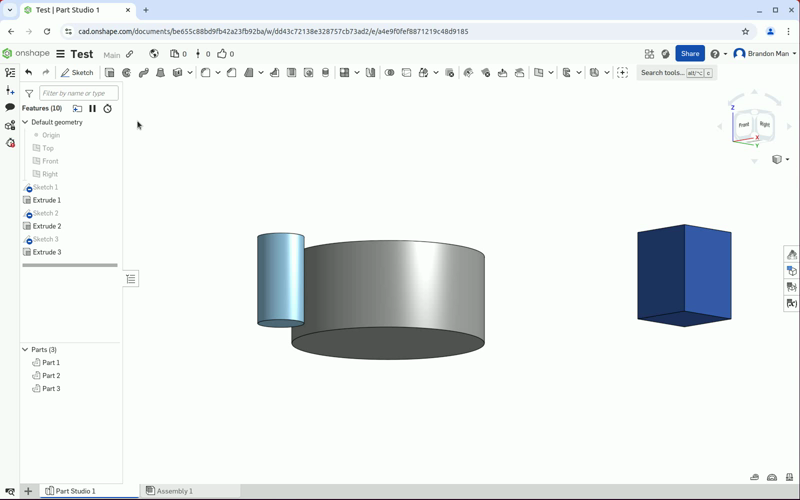
key(left, 3)
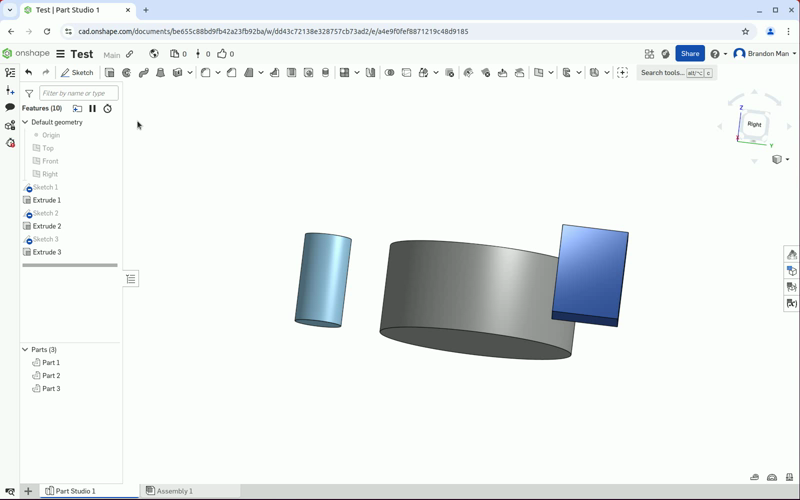
key(right, 3)
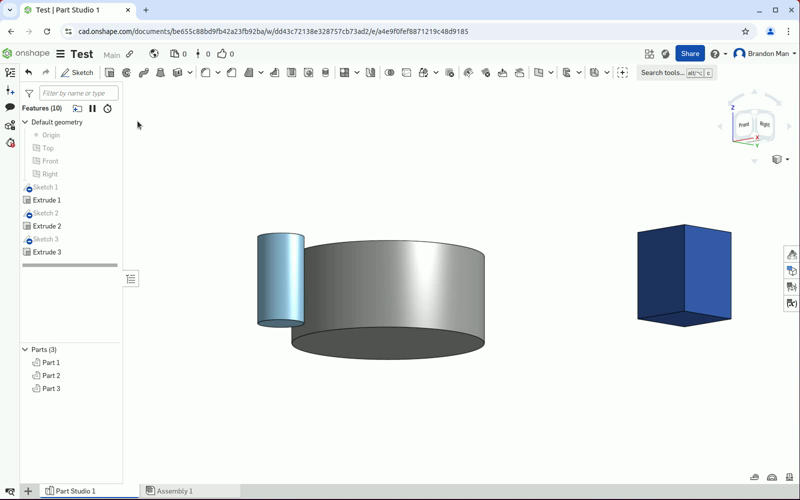
key(down, 3)
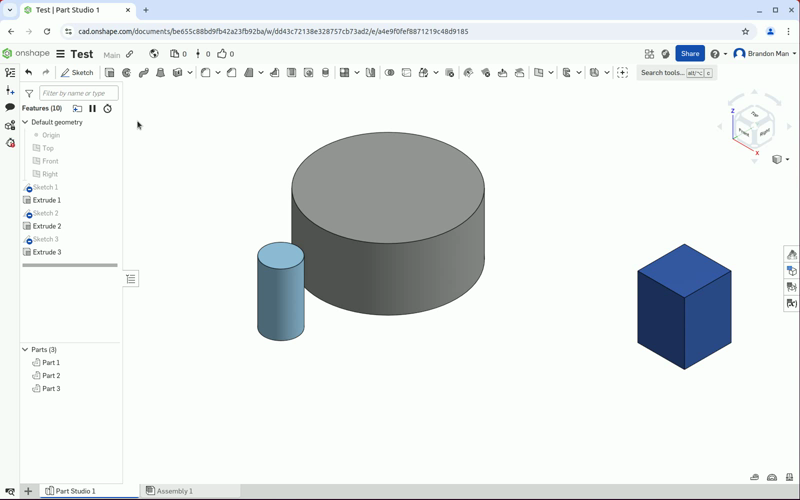
mouse_move(73, 189)
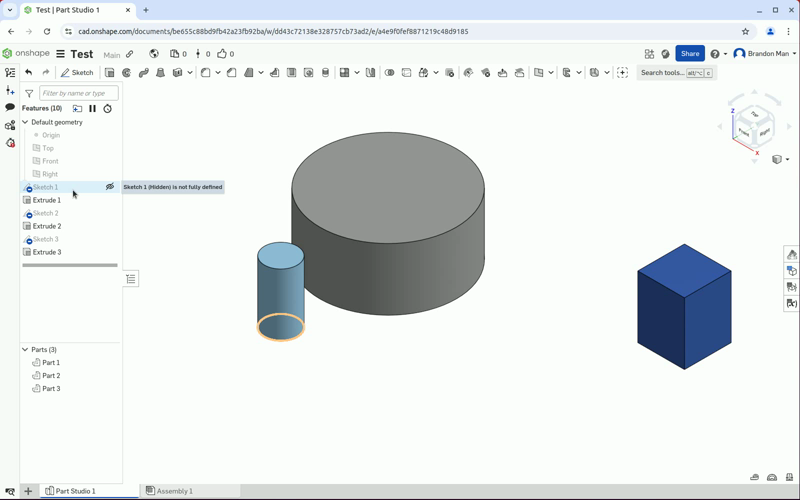
click(73, 189)